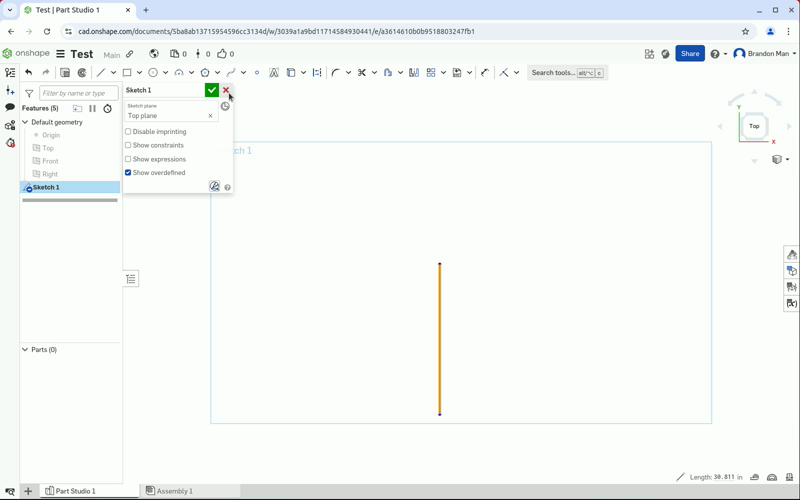
key(shift+h)
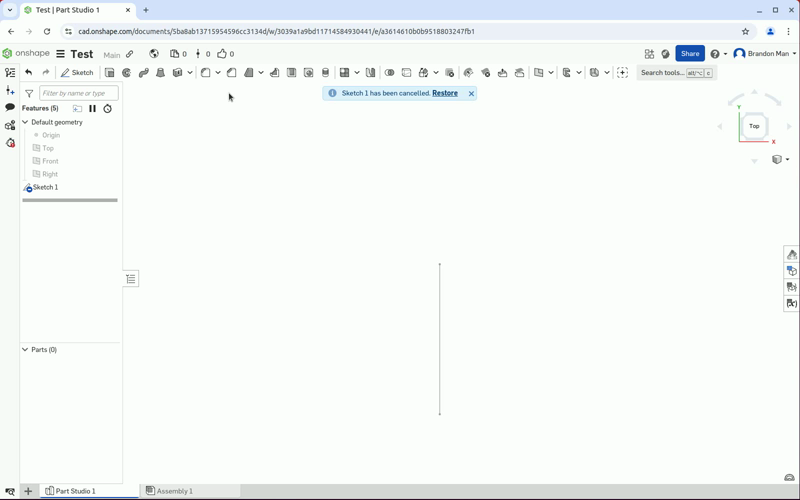
key(shift+s)
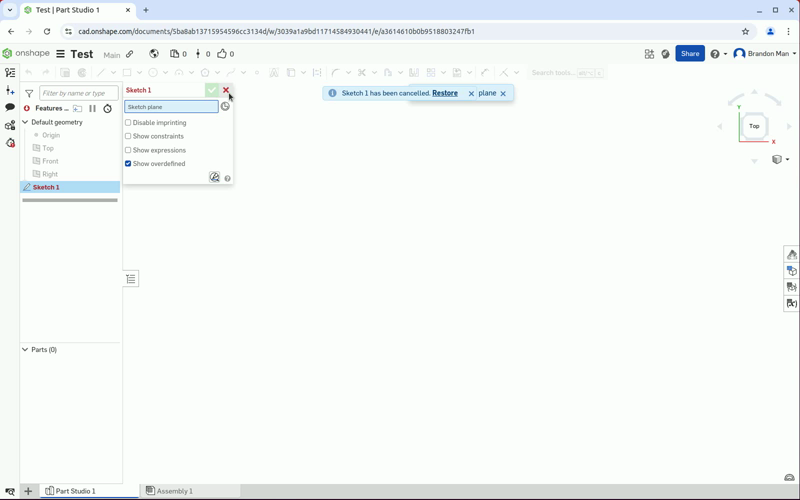
mouse_move(73, 150)
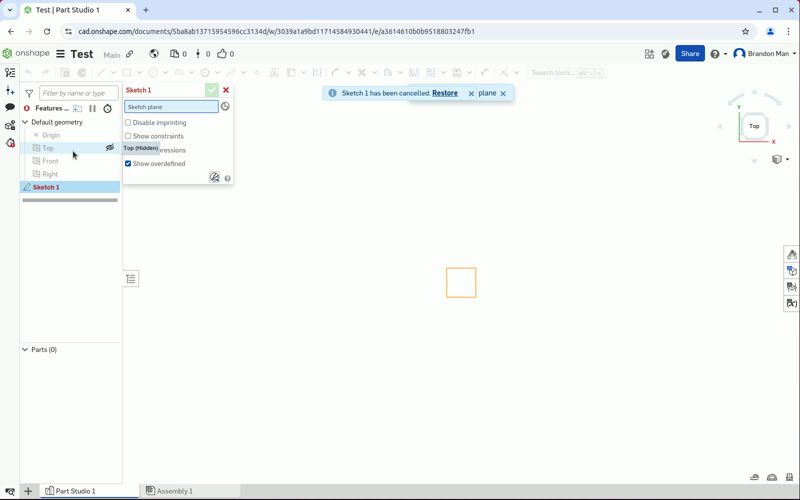
click(73, 150)
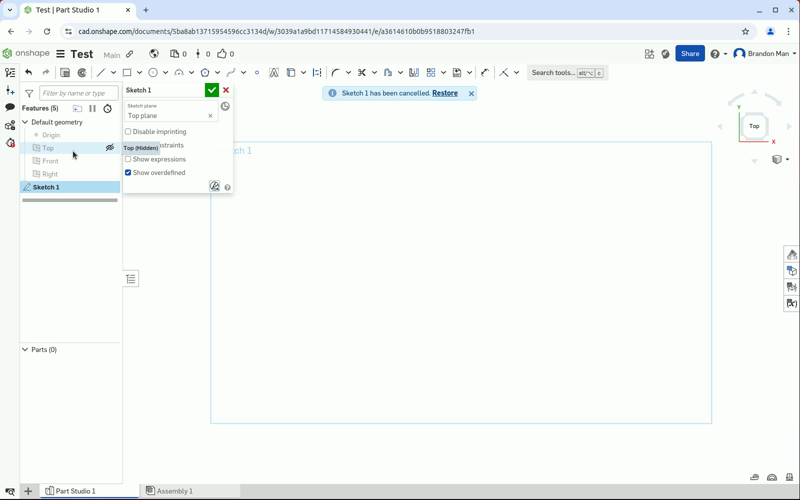
mouse_move(73, 352)
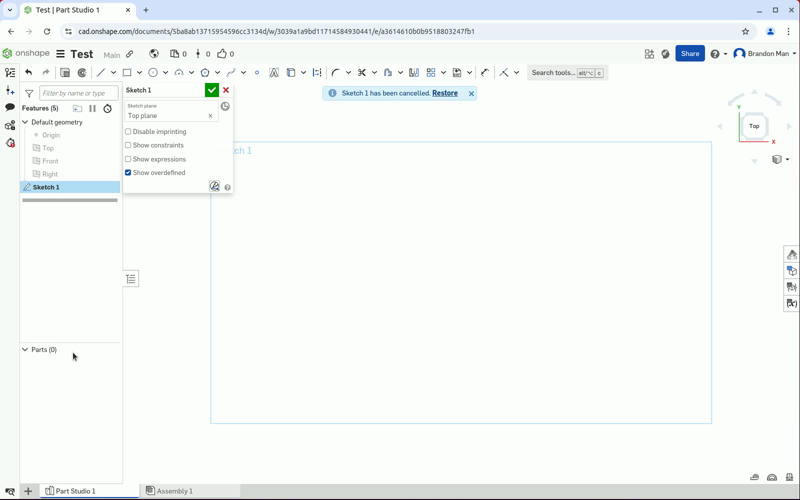
key(y)
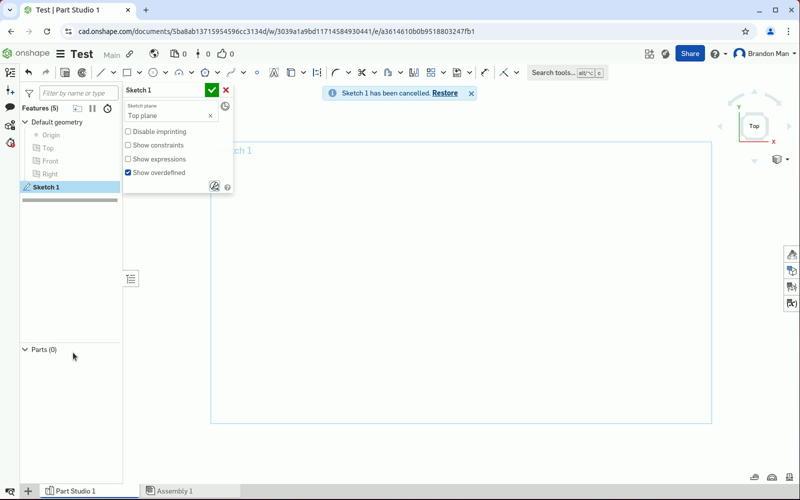
key(l)
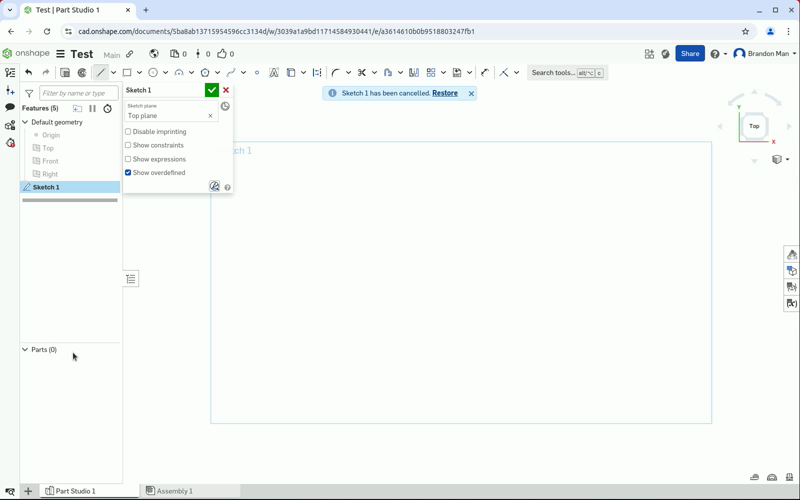
key_down(shift)
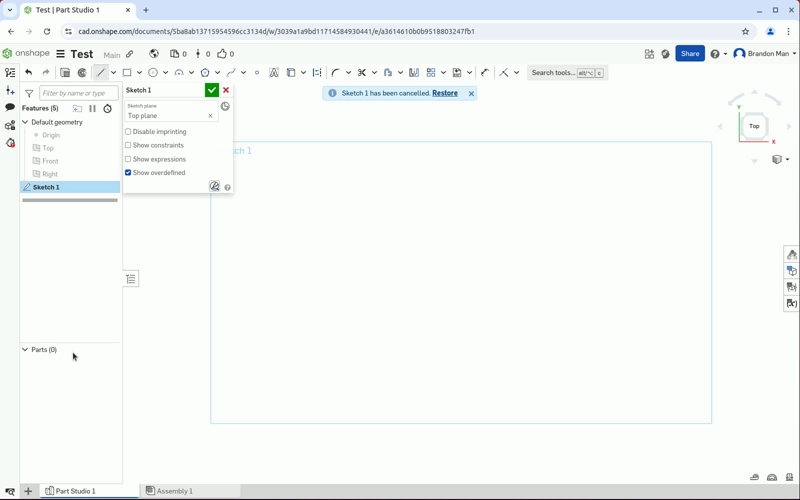
mouse_move(460, 284)
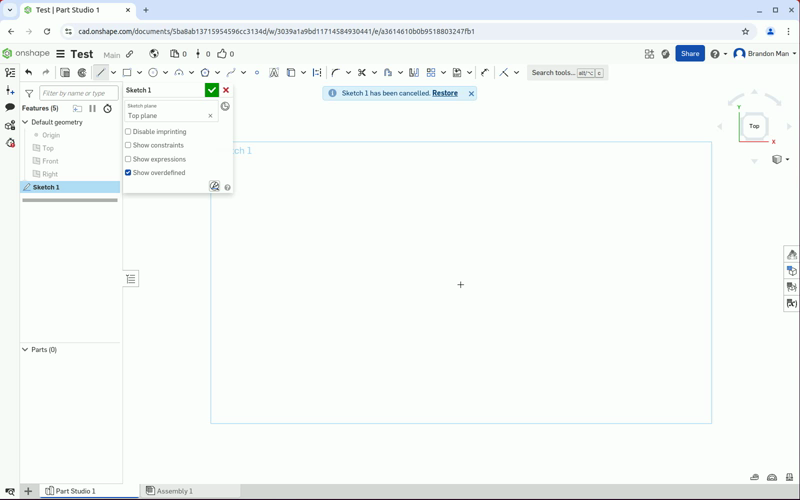
click(460, 284)
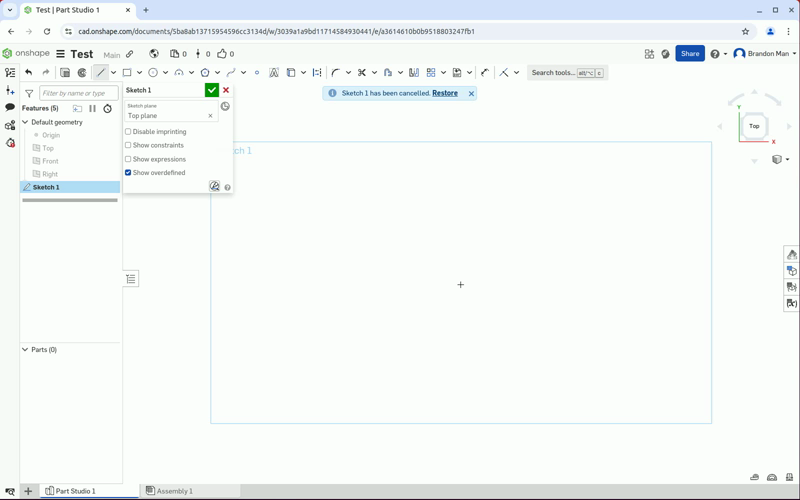
key_up(shift)
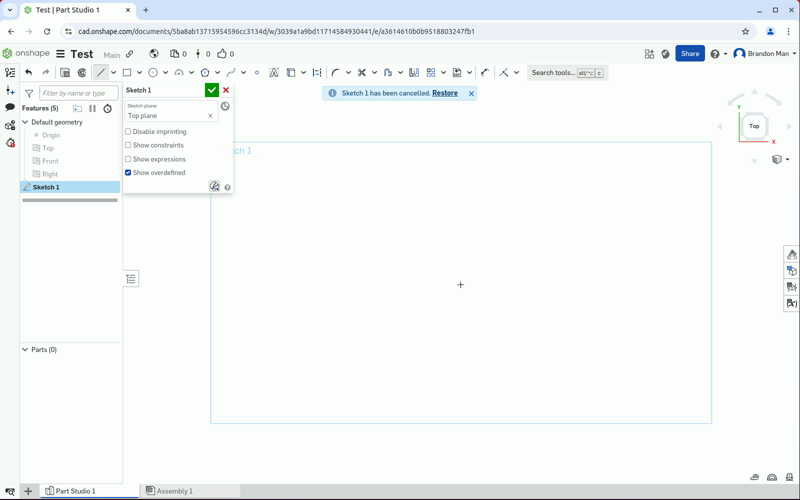
key_down(shift)
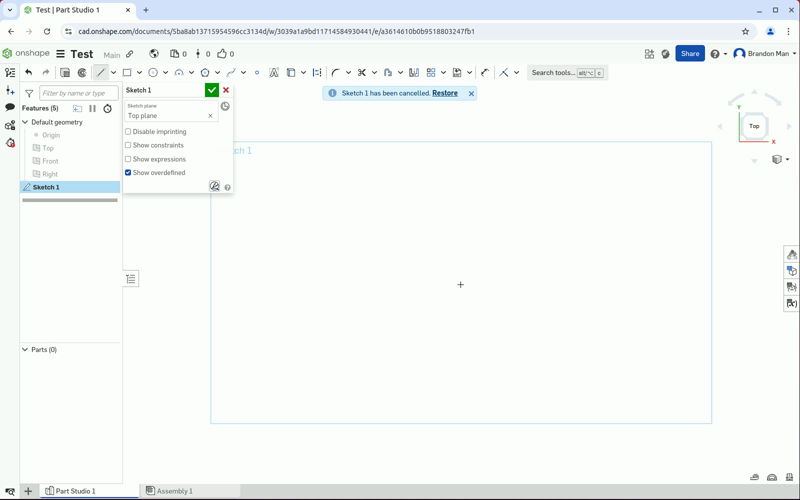
mouse_move(490, 284)
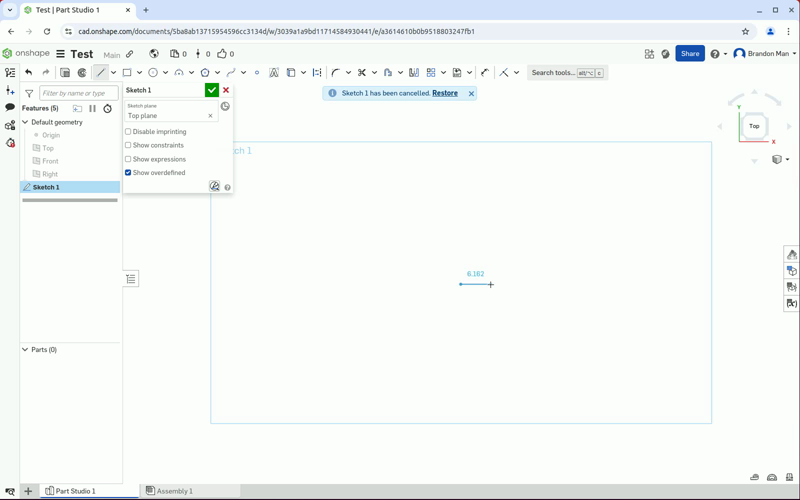
mouse_move(517, 284)
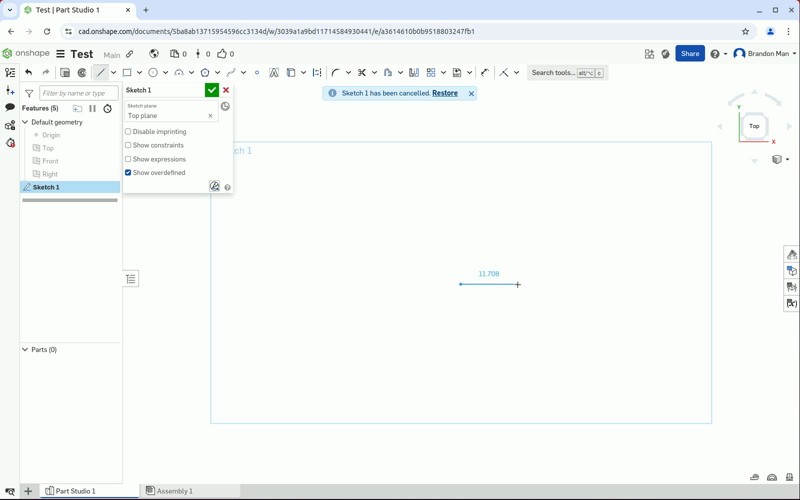
click(517, 284)
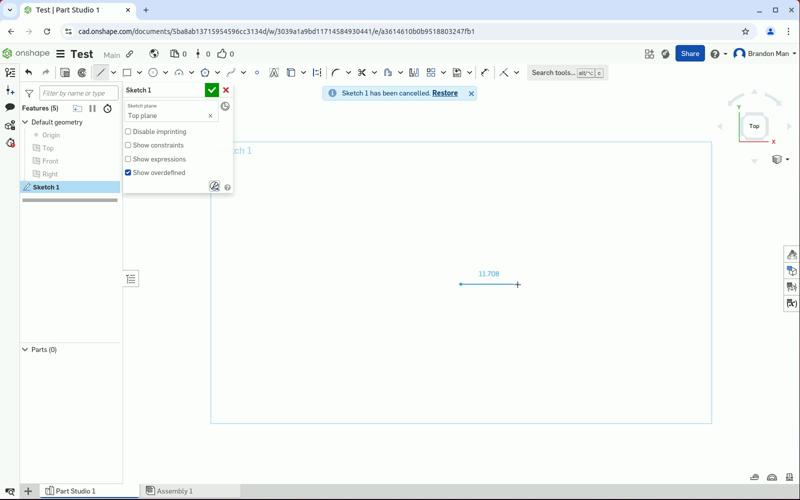
key_up(shift)
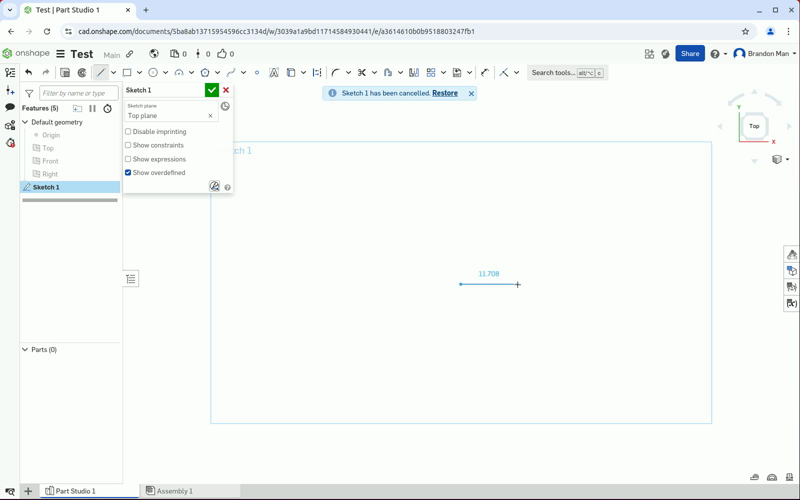
key_down(shift)
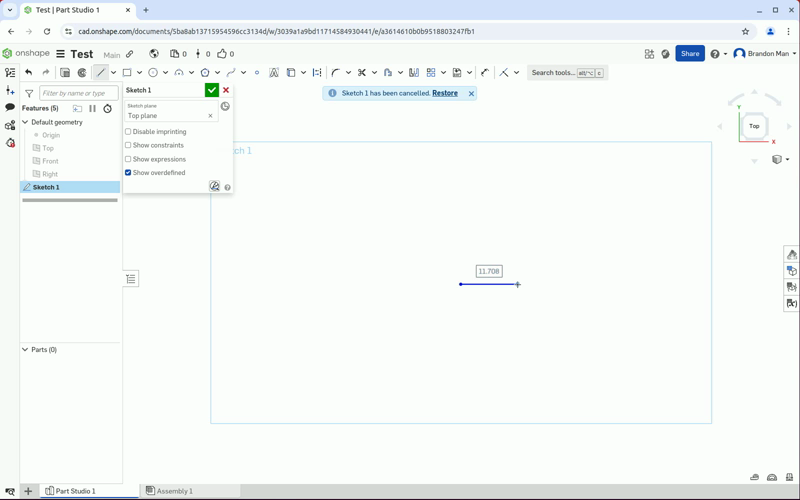
mouse_move(547, 284)
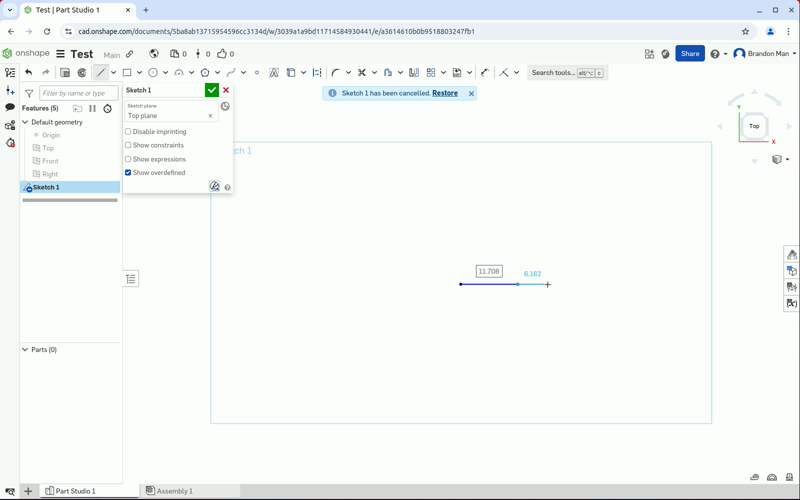
mouse_move(517, 227)
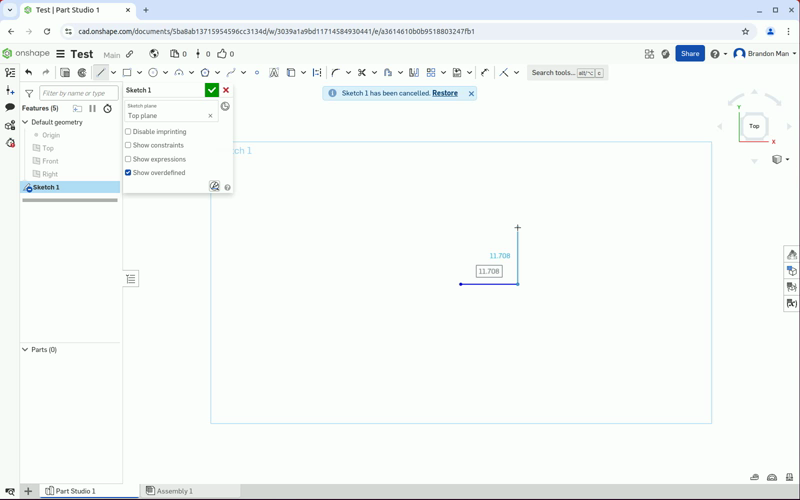
click(517, 227)
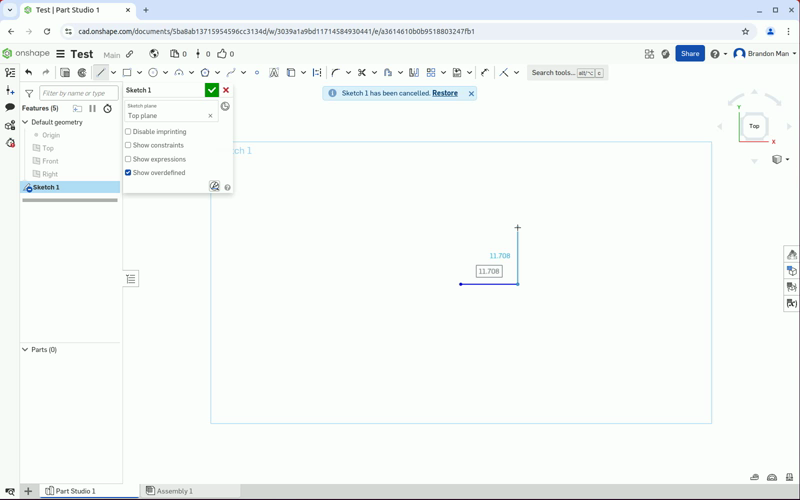
key_up(shift)
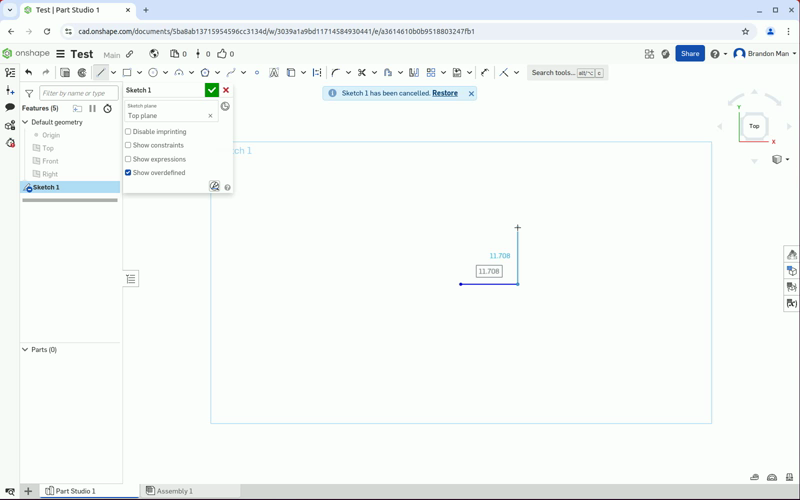
key_down(shift)
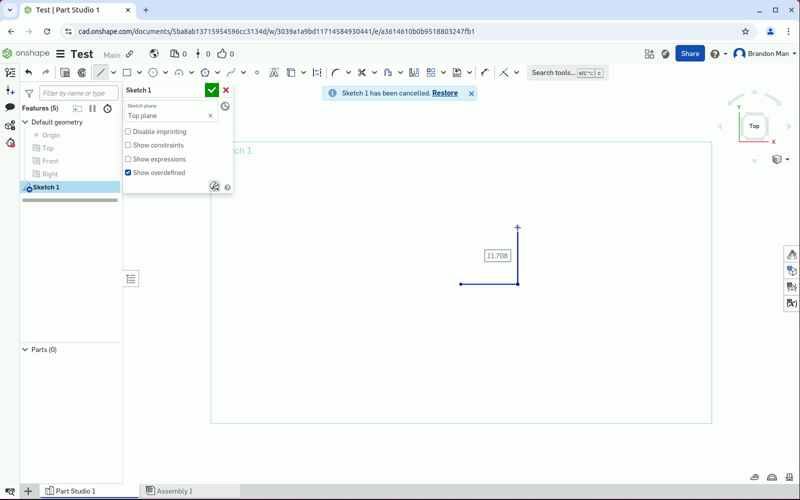
mouse_move(547, 227)
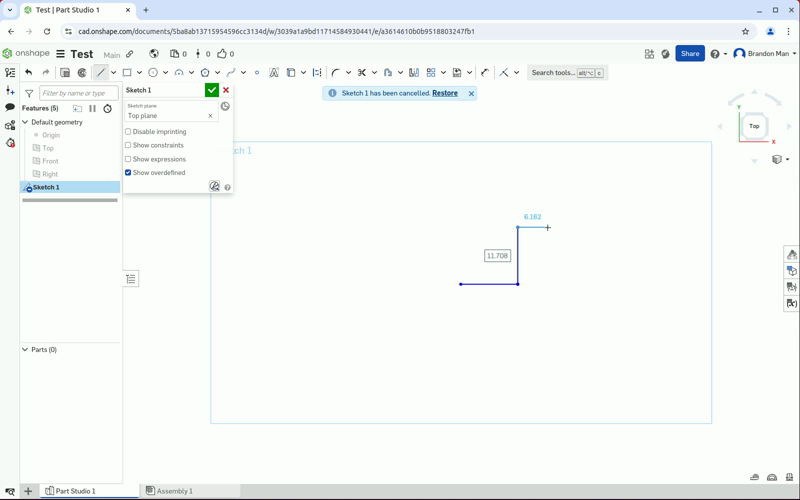
mouse_move(460, 227)
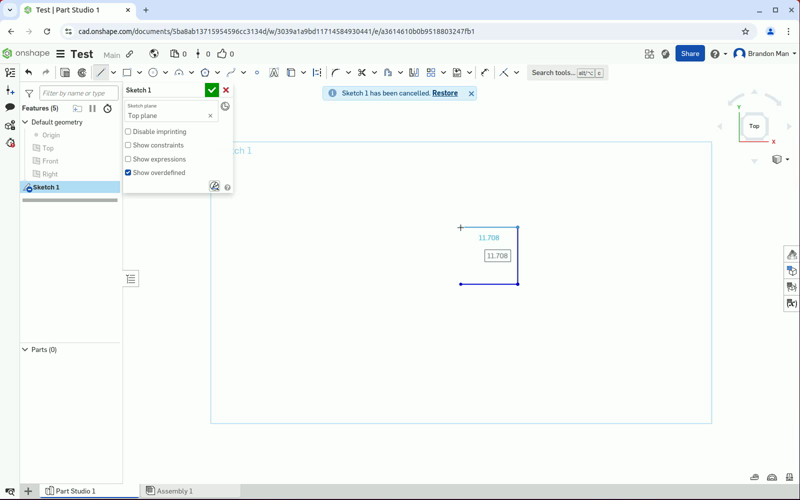
click(460, 227)
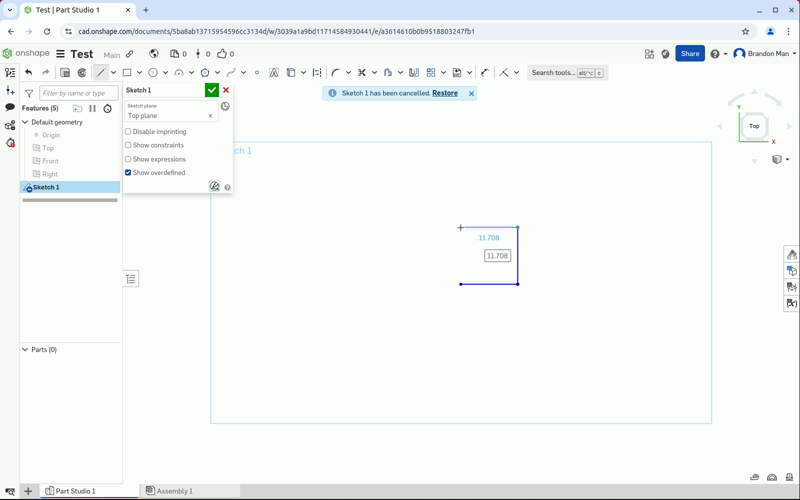
key_up(shift)
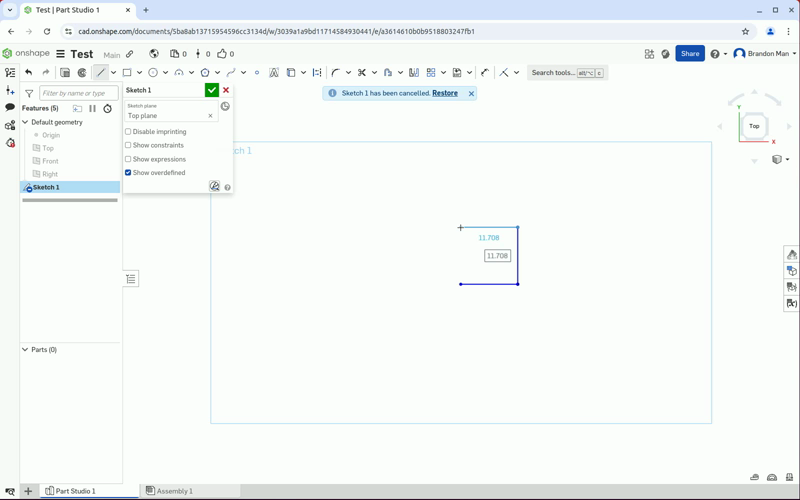
mouse_move(490, 227)
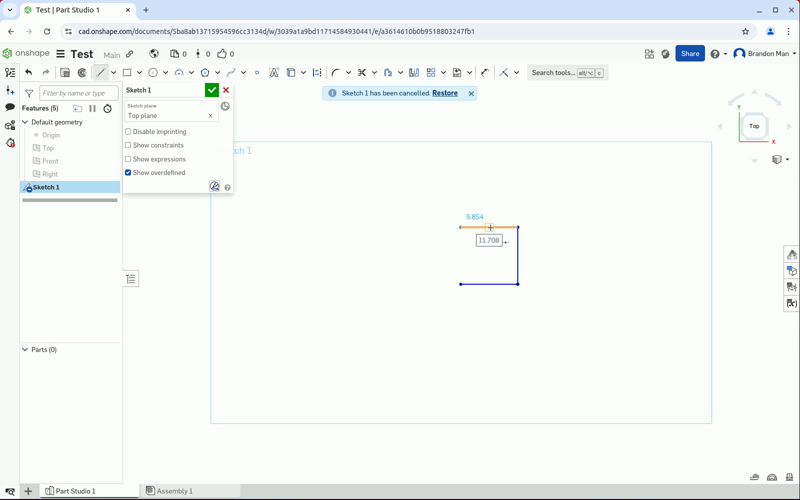
key_down(shift)
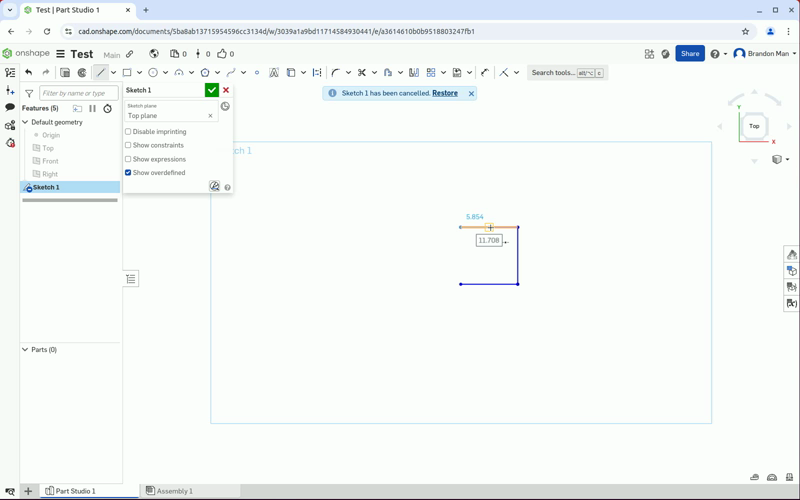
mouse_move(460, 284)
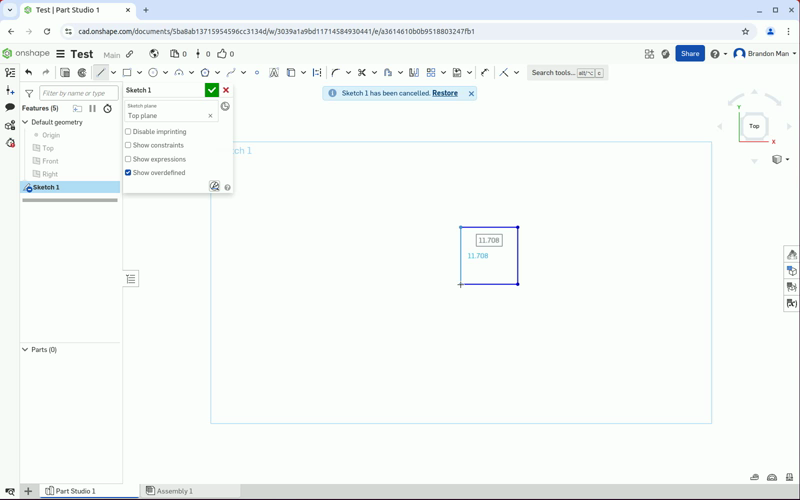
key_up(shift)
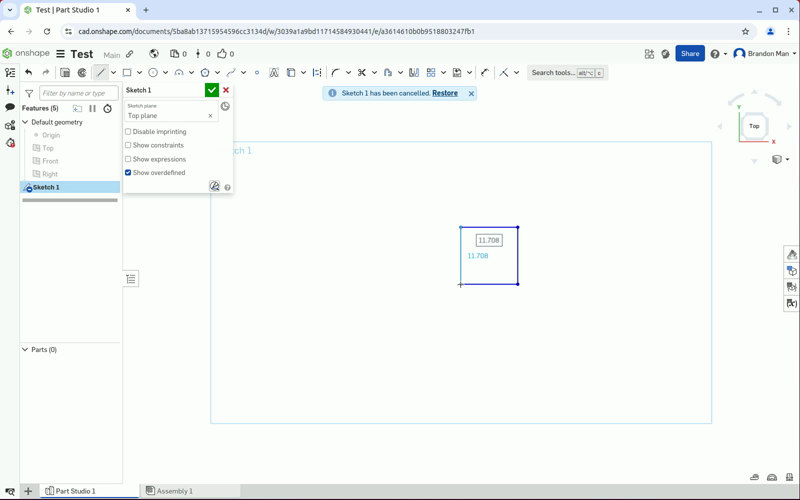
click(460, 284)
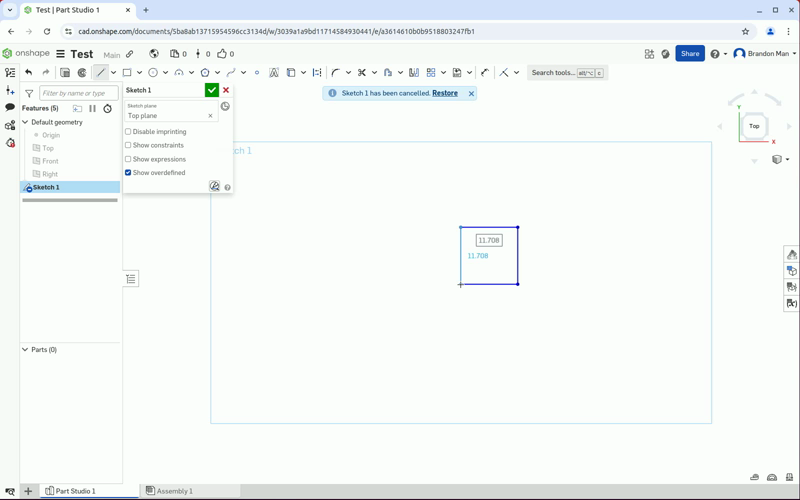
key(esc)
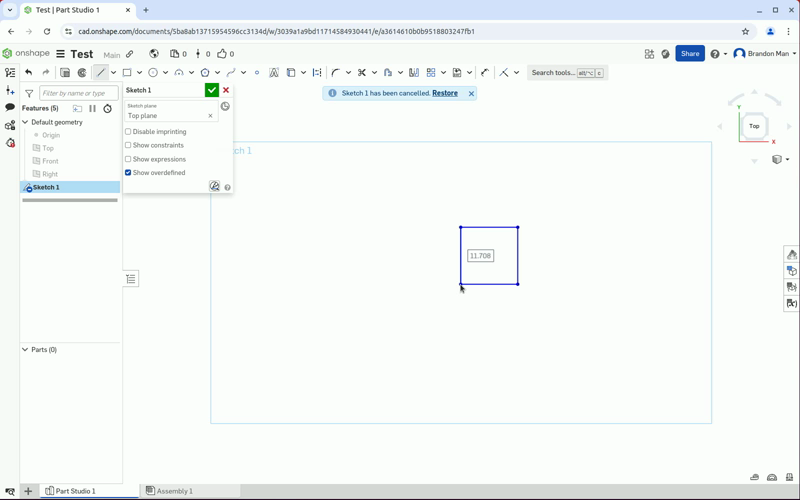
mouse_move(498, 280)
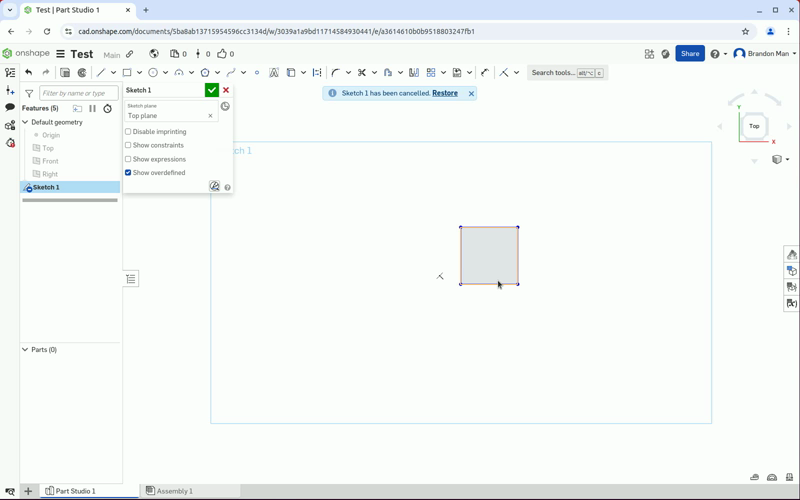
click(498, 280)
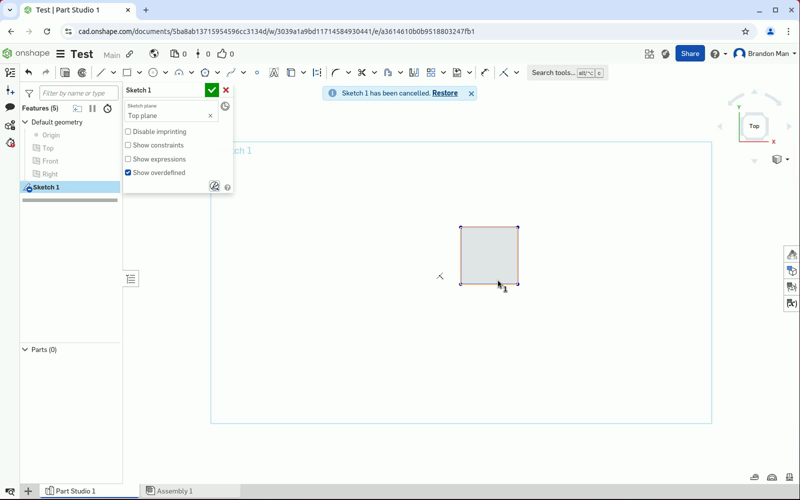
mouse_move(73, 352)
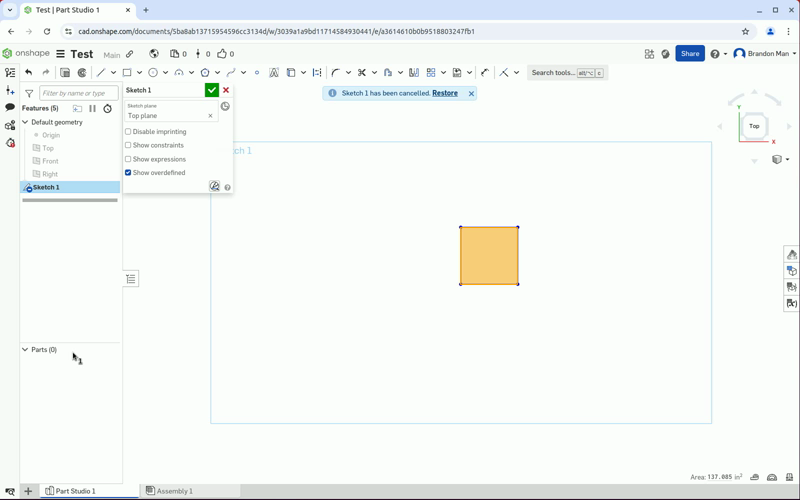
key(shift+y)
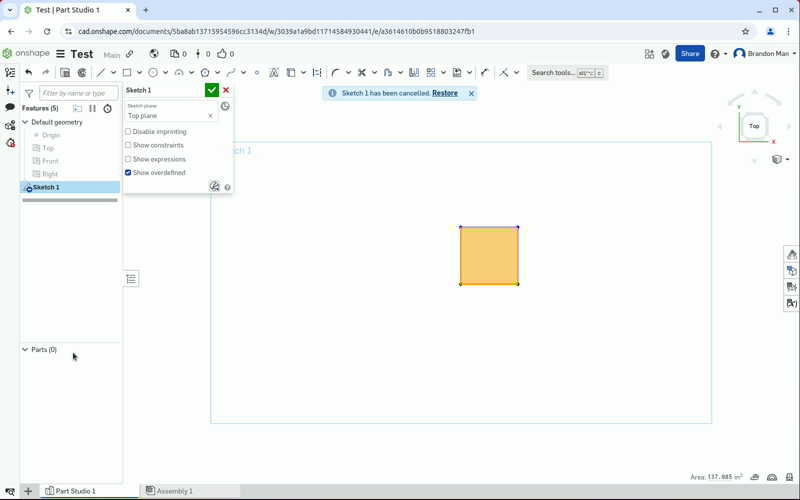
key(shift+e)
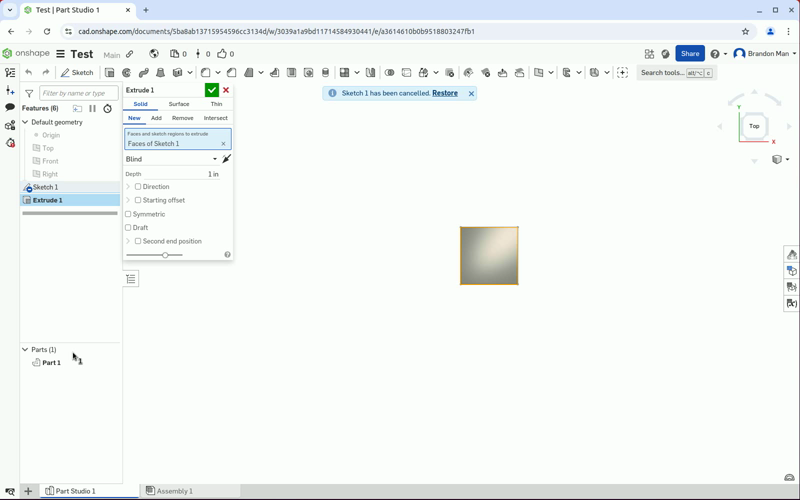
mouse_move(143, 106)
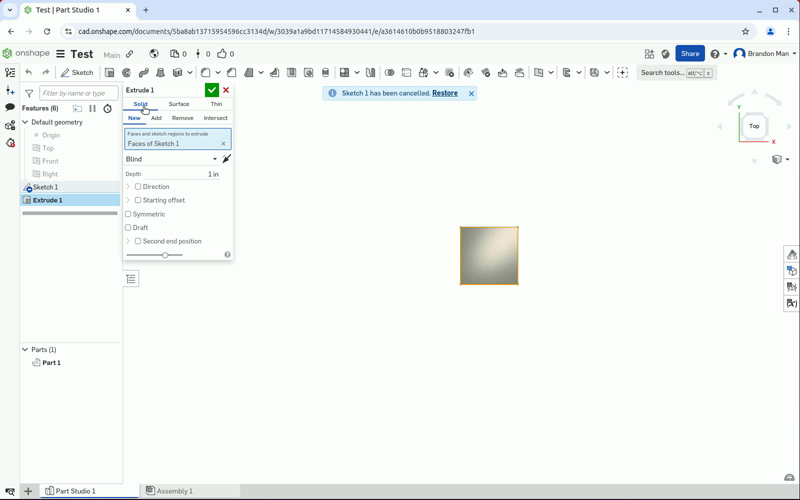
click(143, 106)
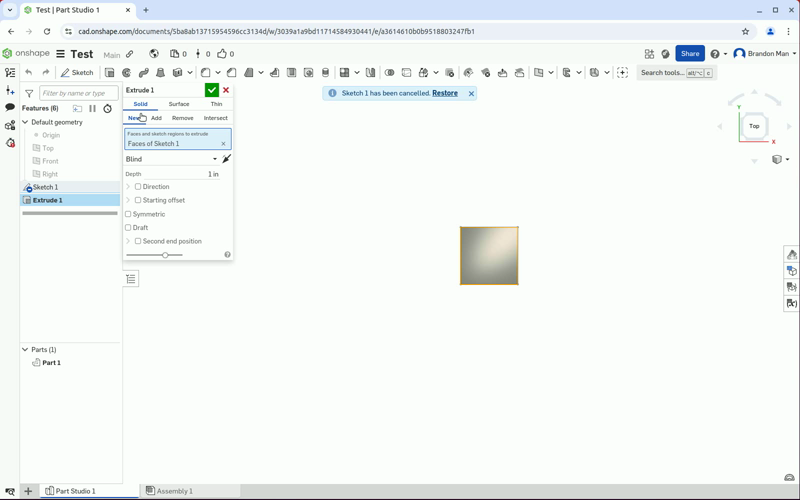
mouse_move(137, 120)
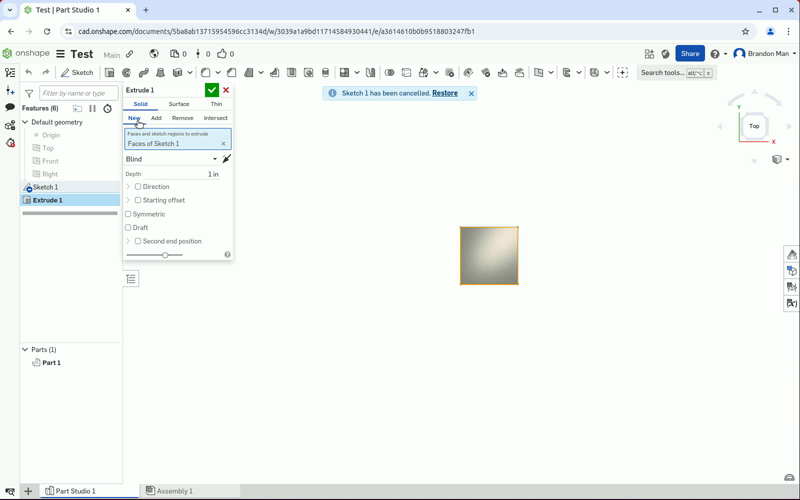
click(137, 120)
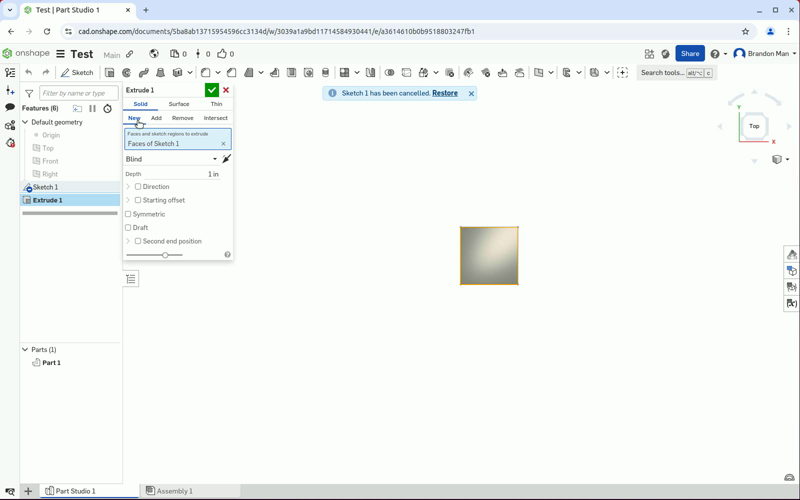
key(tab, 4)
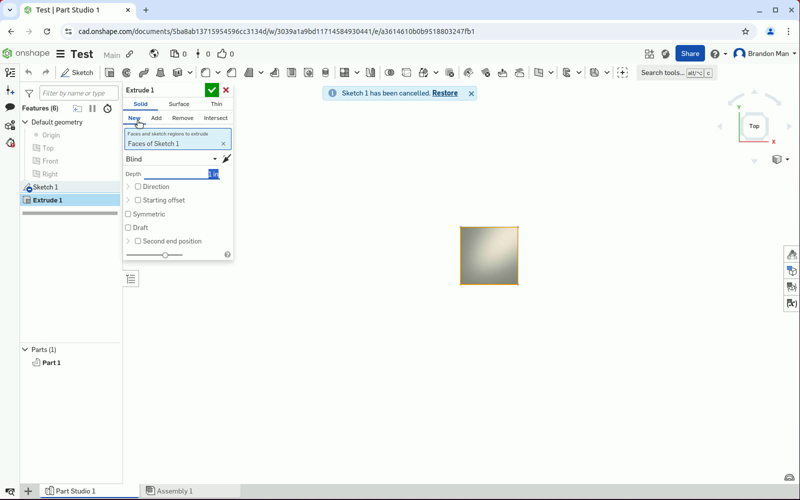
text(15.887)
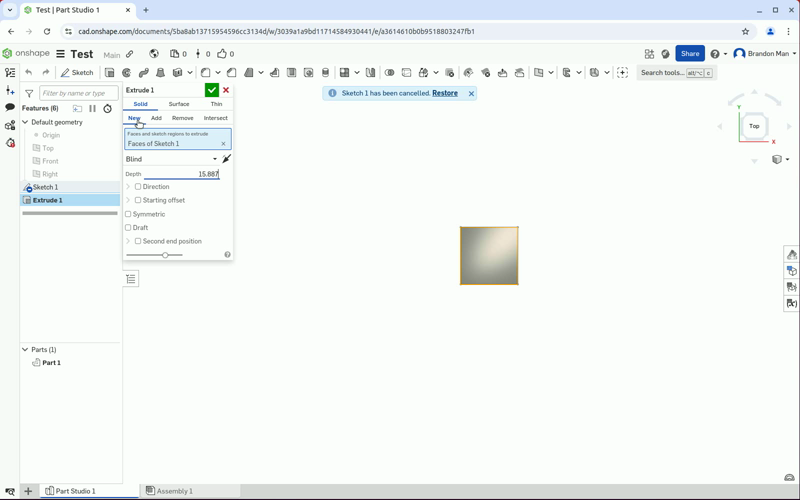
key(enter)
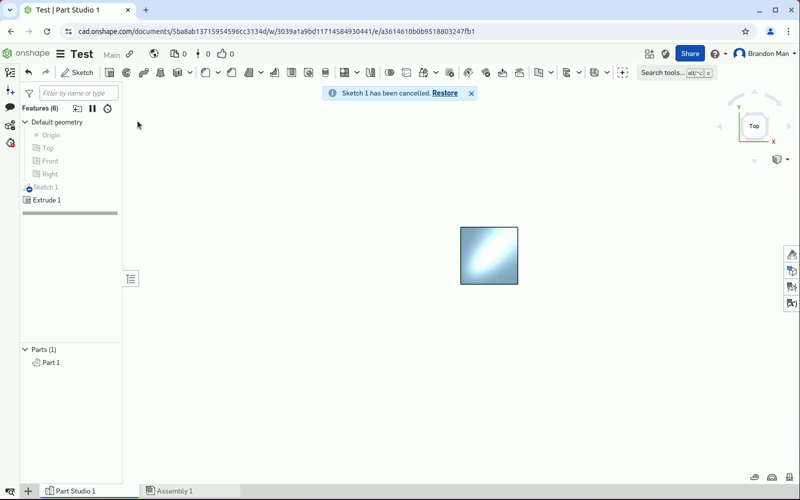
key(shift+h)
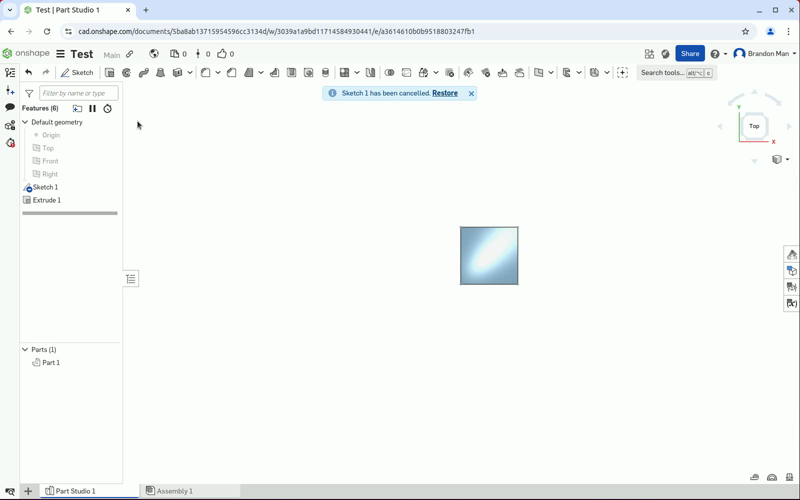
key(shift+h)
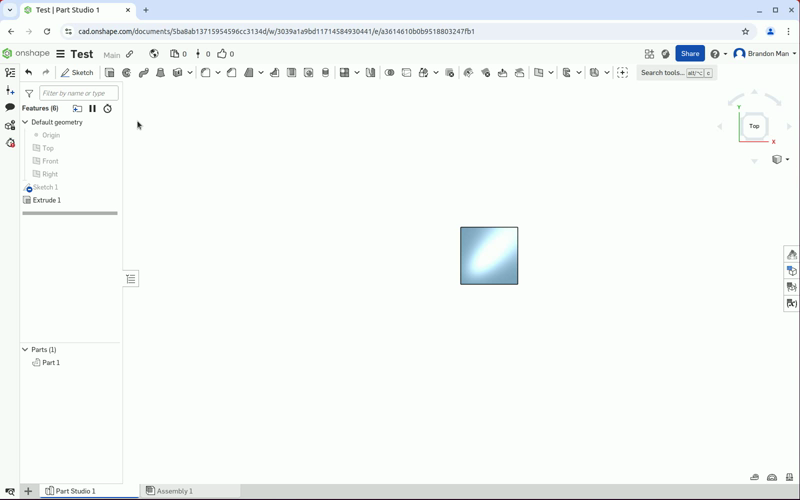
mouse_move(73, 189)
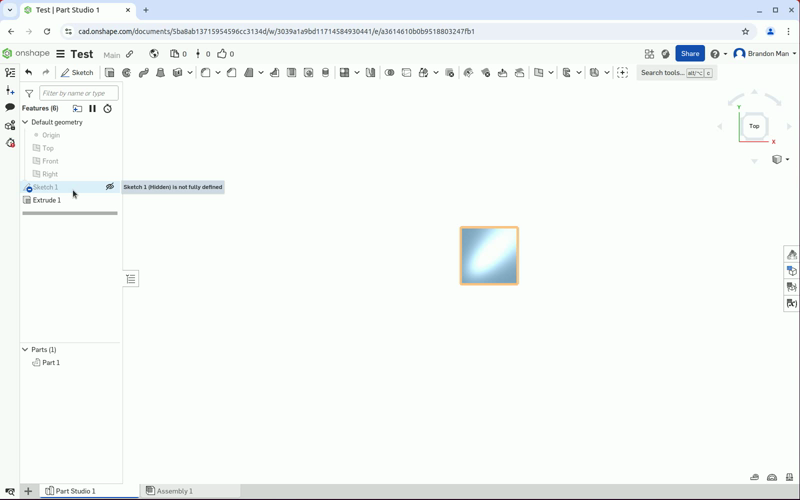
click(73, 189)
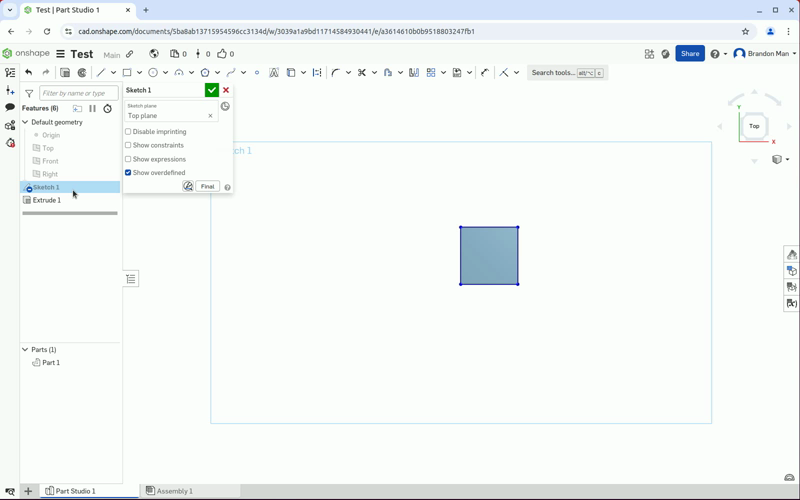
mouse_move(229, 92)
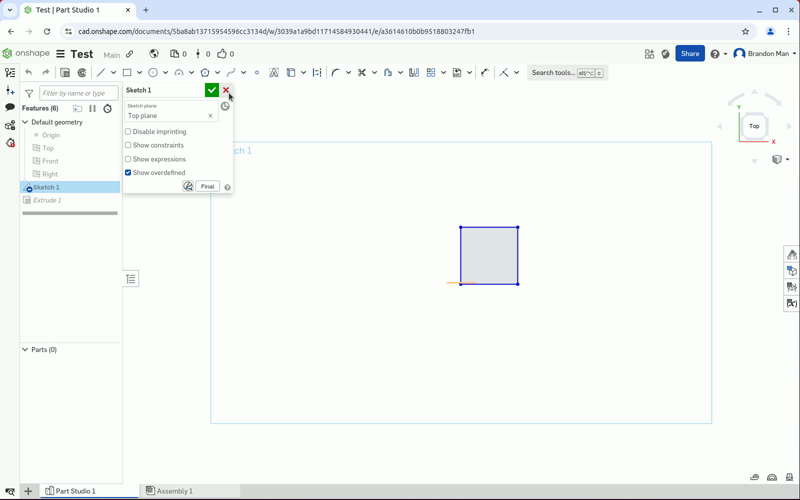
click(229, 92)
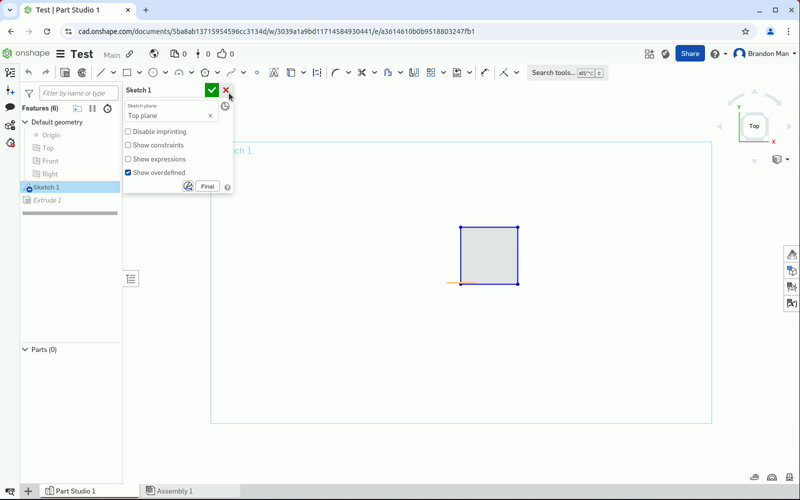
key(shift+s)
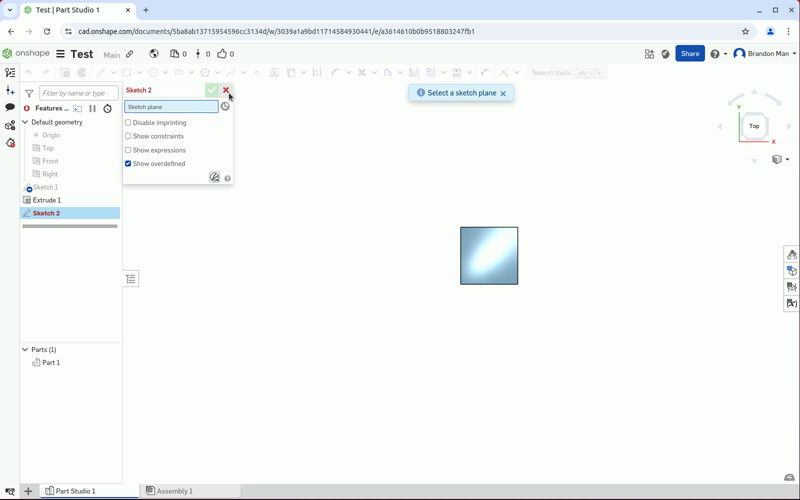
mouse_move(73, 150)
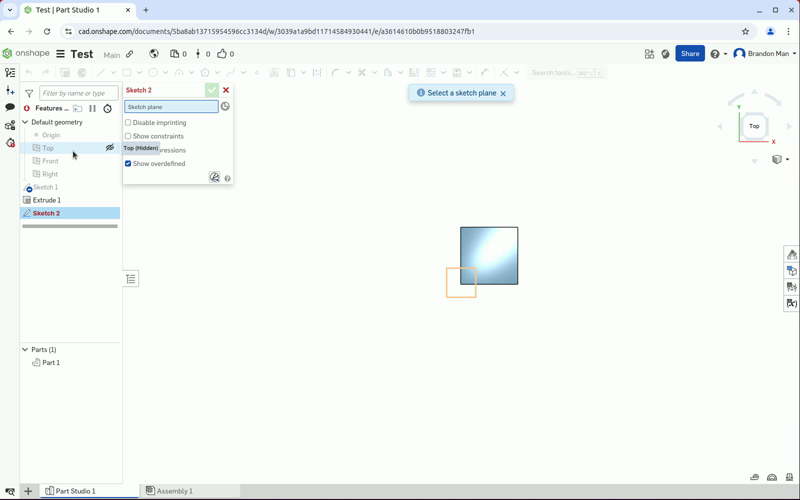
click(73, 150)
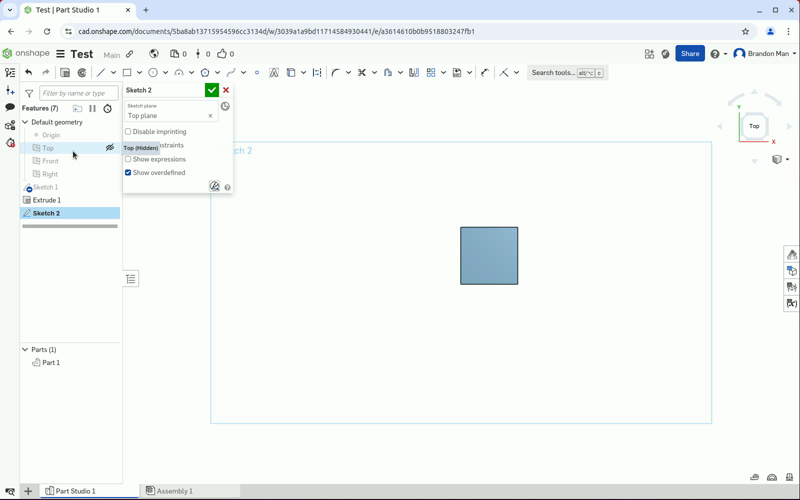
mouse_move(73, 352)
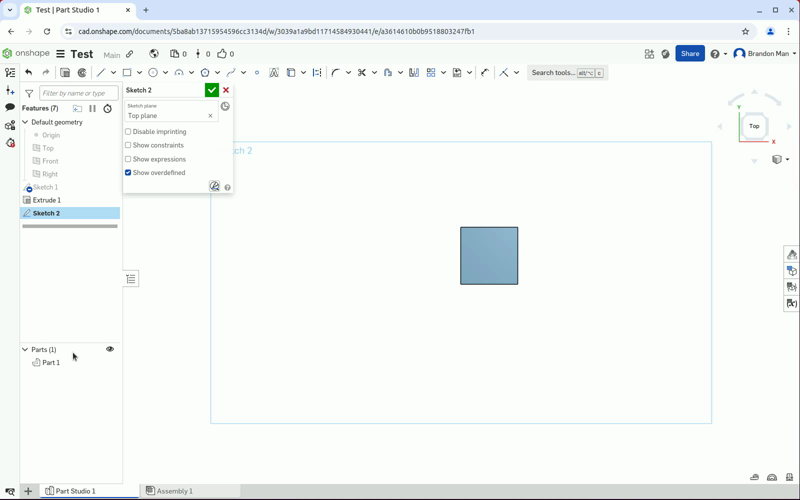
key(y)
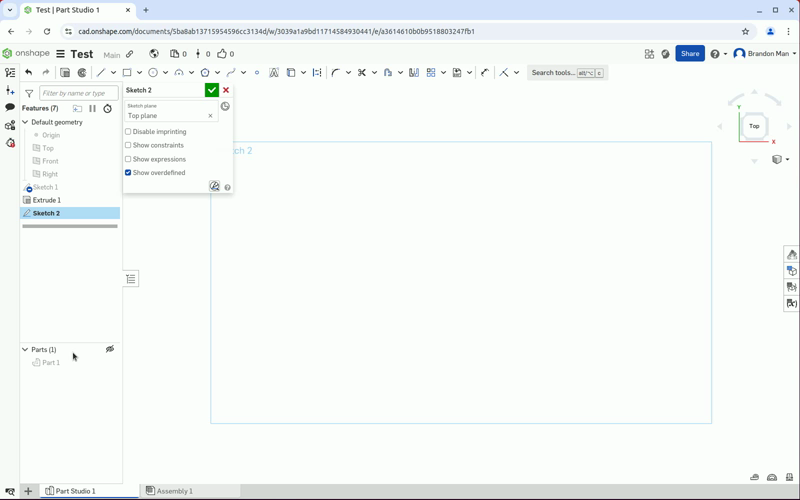
key(l)
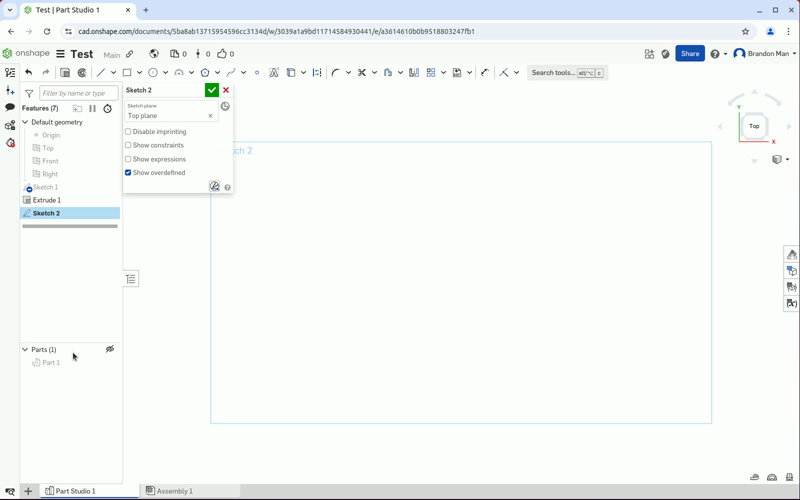
key_down(shift)
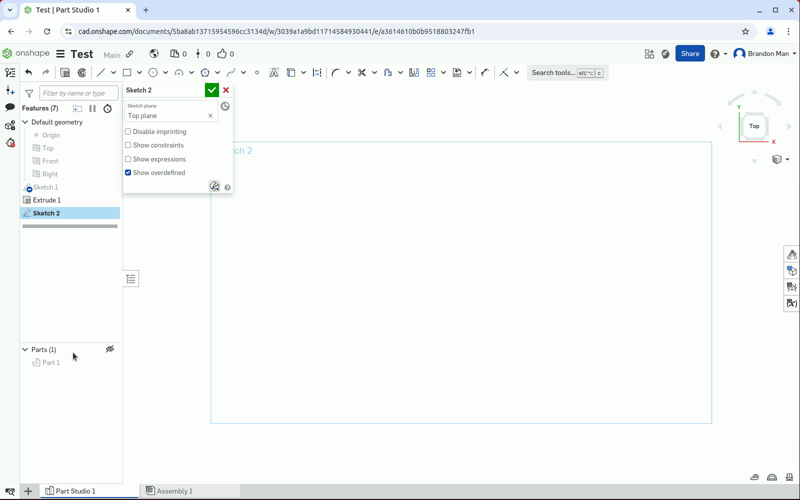
mouse_move(460, 284)
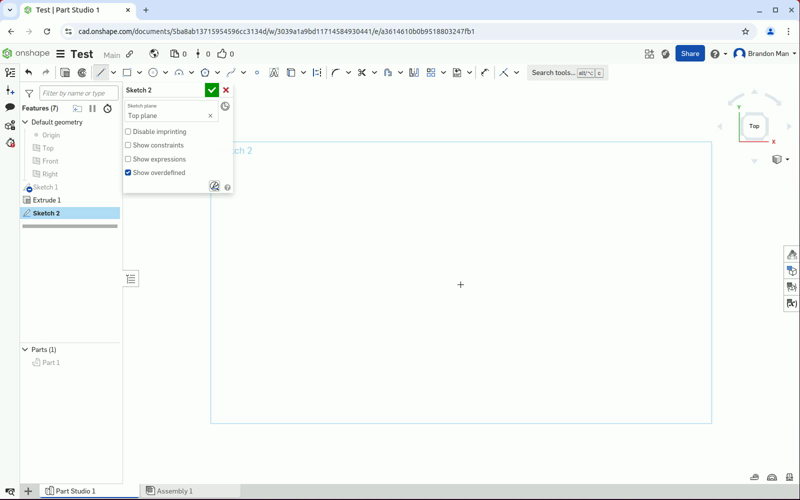
click(460, 284)
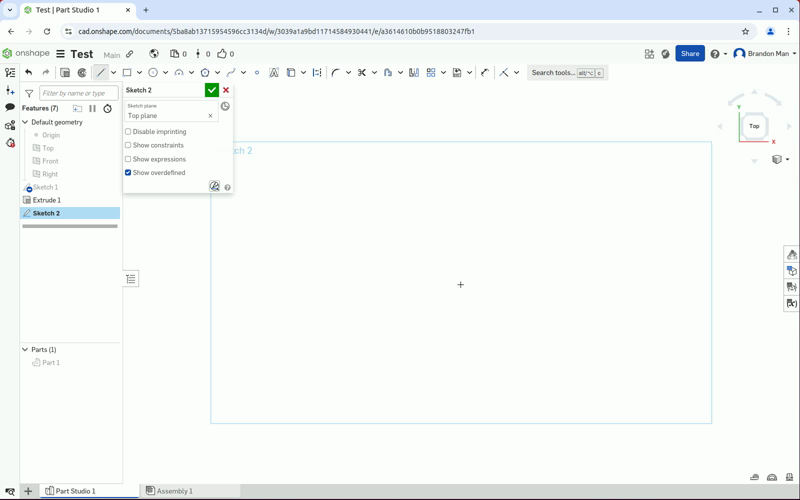
key_up(shift)
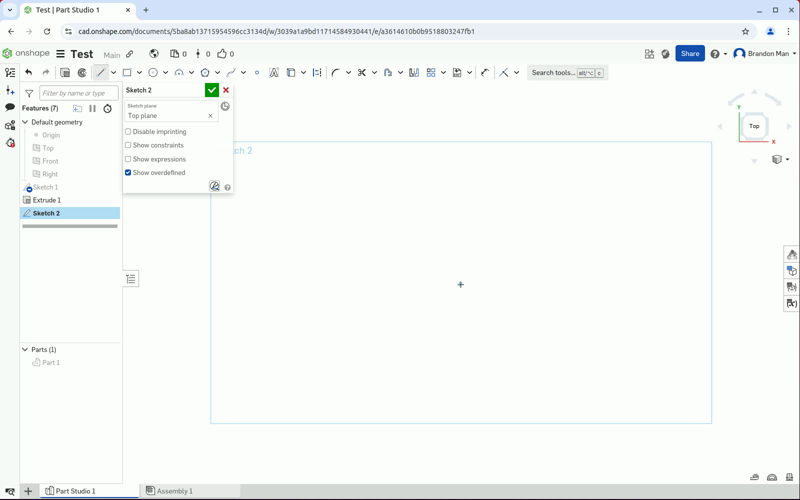
key_down(shift)
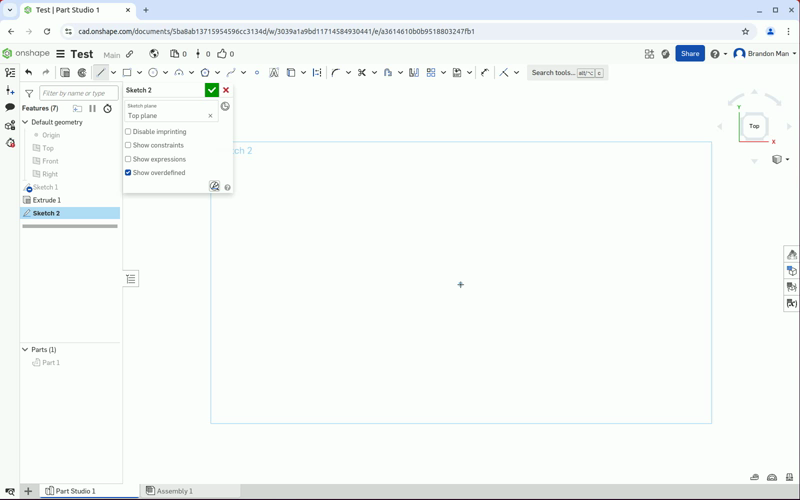
mouse_move(490, 284)
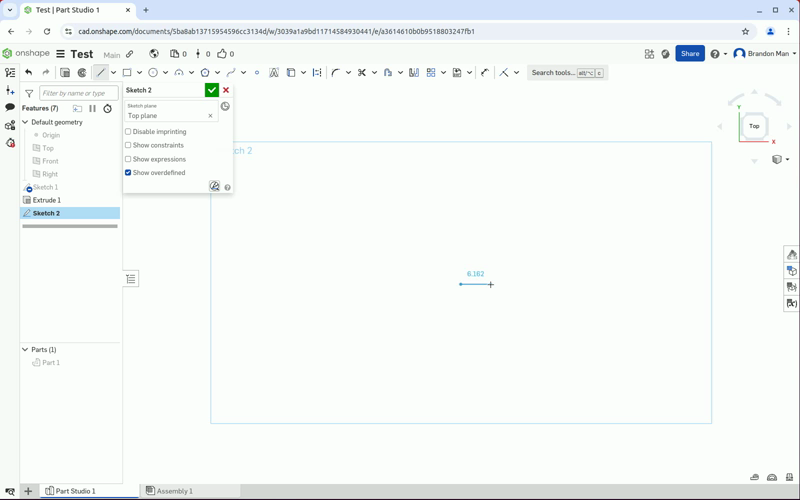
mouse_move(517, 284)
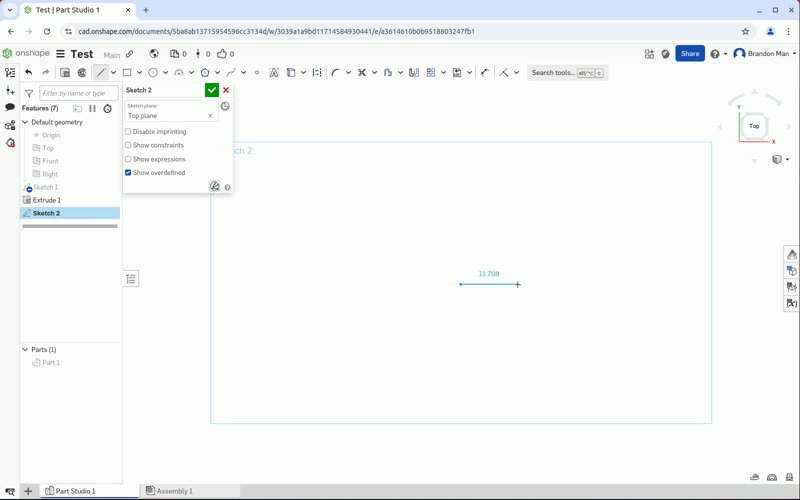
click(517, 284)
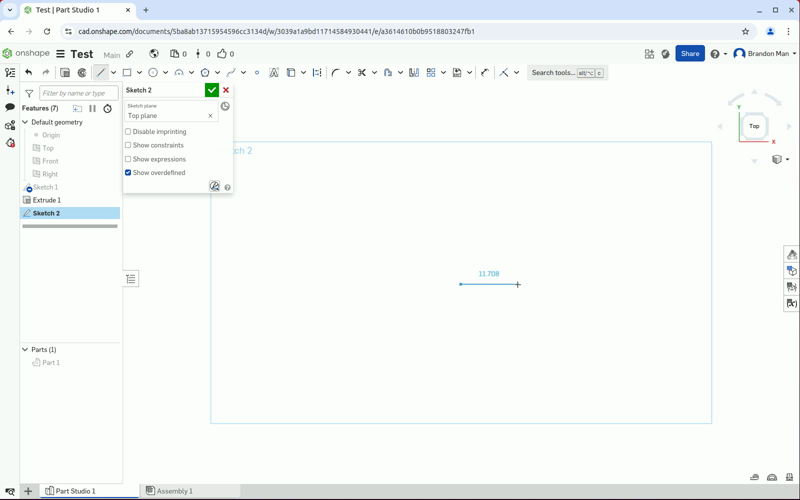
key_up(shift)
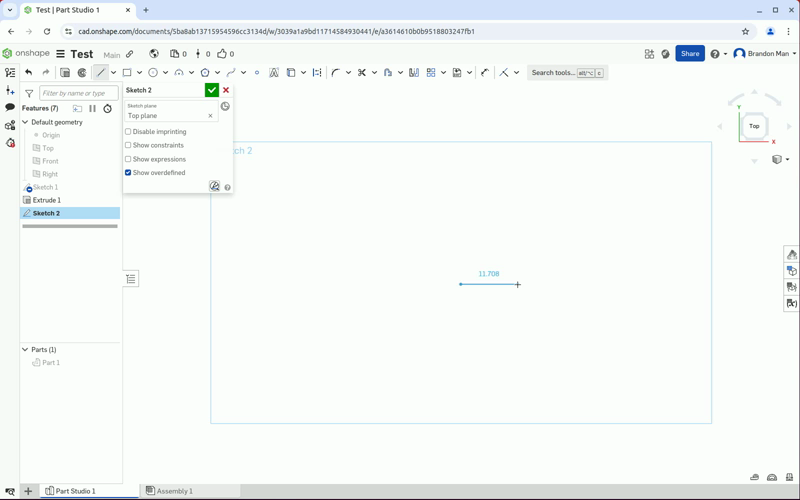
key_down(shift)
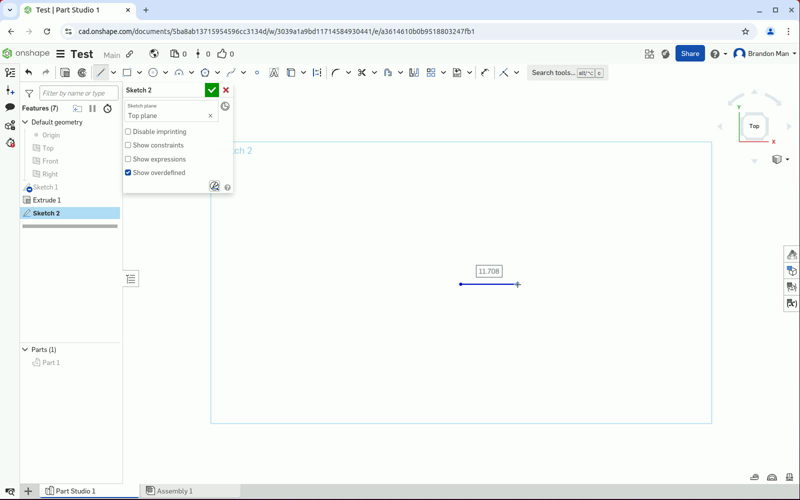
mouse_move(547, 284)
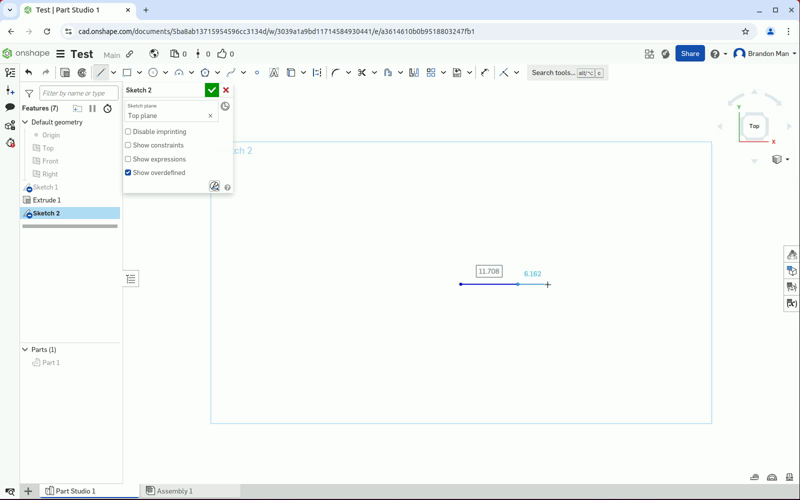
mouse_move(517, 227)
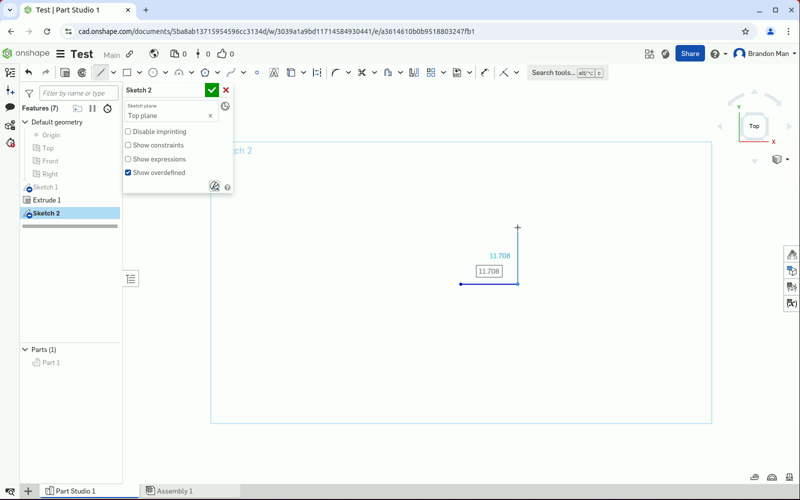
click(517, 227)
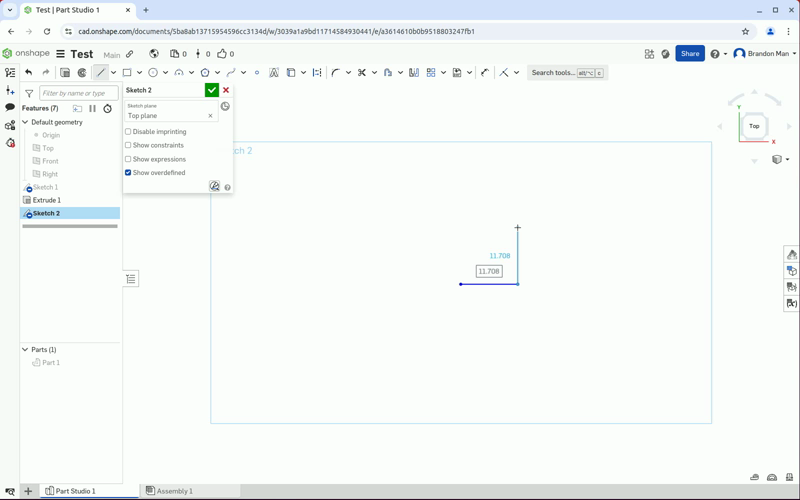
key_up(shift)
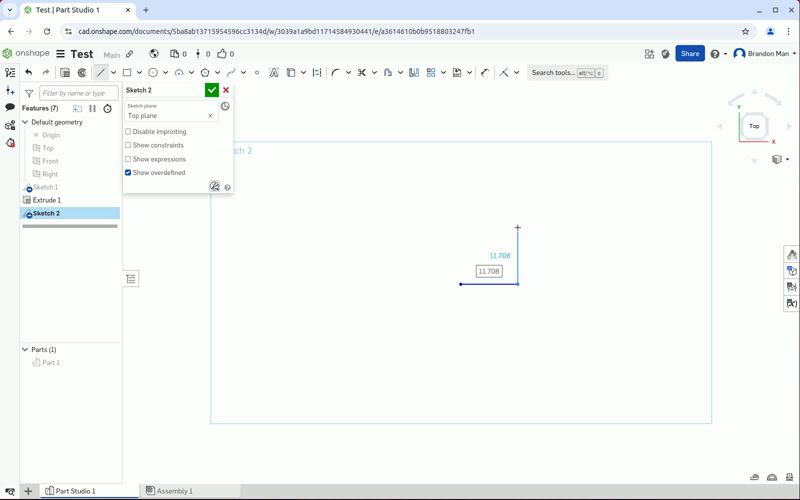
key_down(shift)
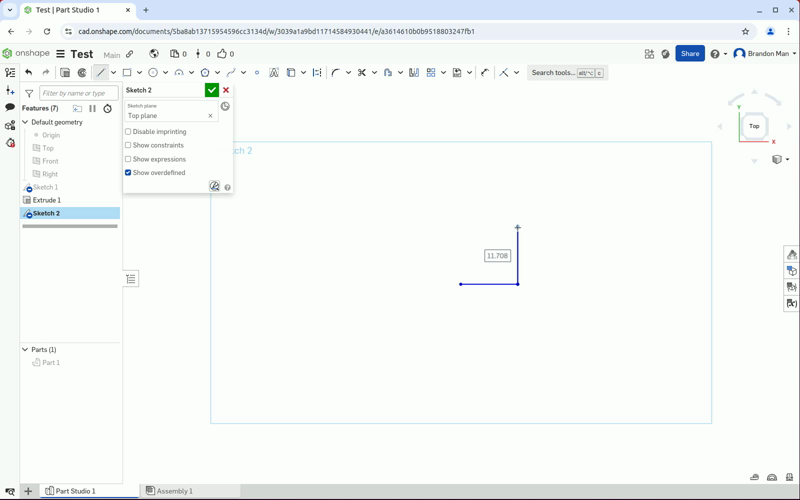
mouse_move(547, 227)
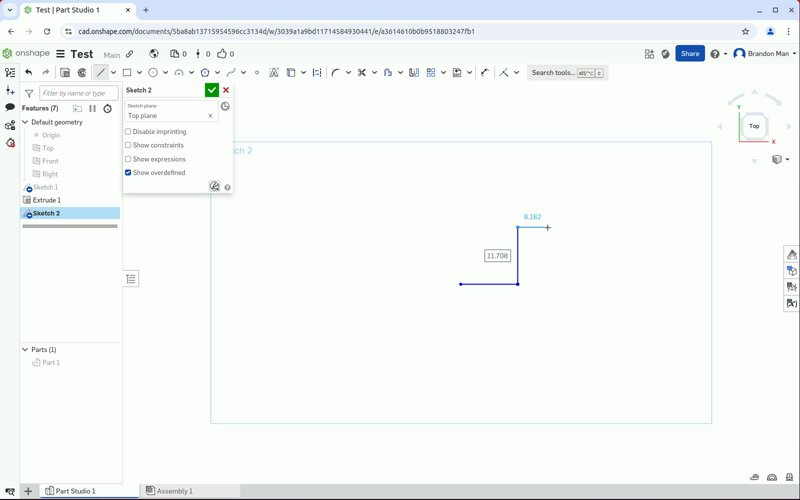
mouse_move(460, 227)
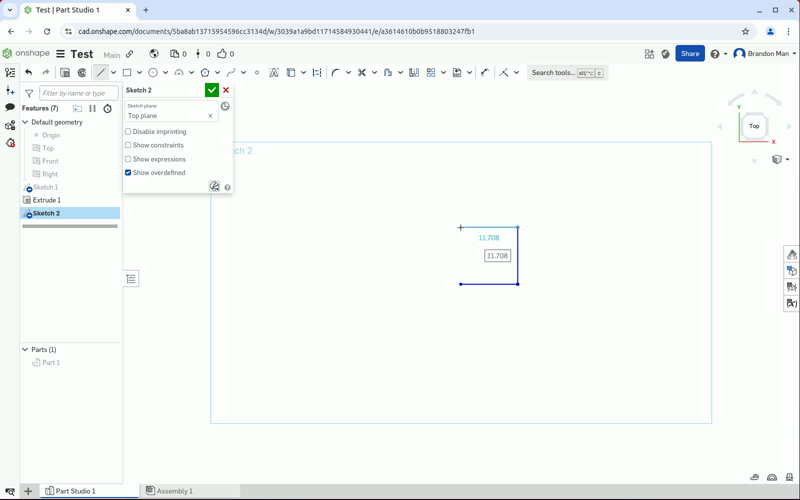
click(460, 227)
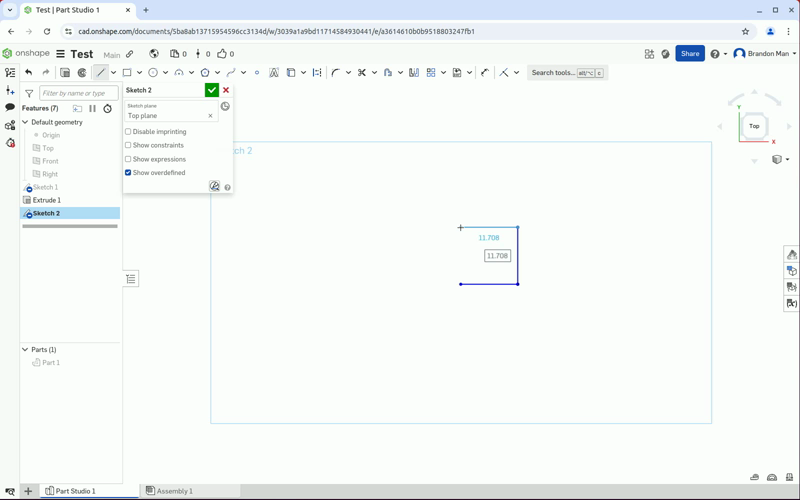
key_up(shift)
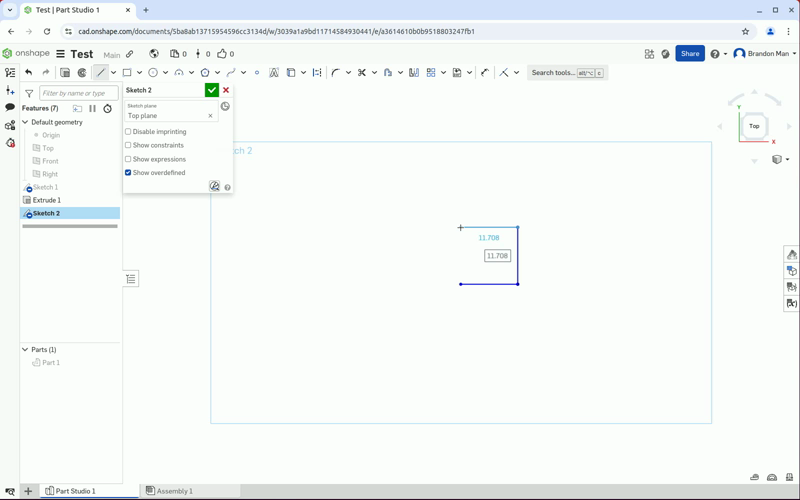
mouse_move(490, 227)
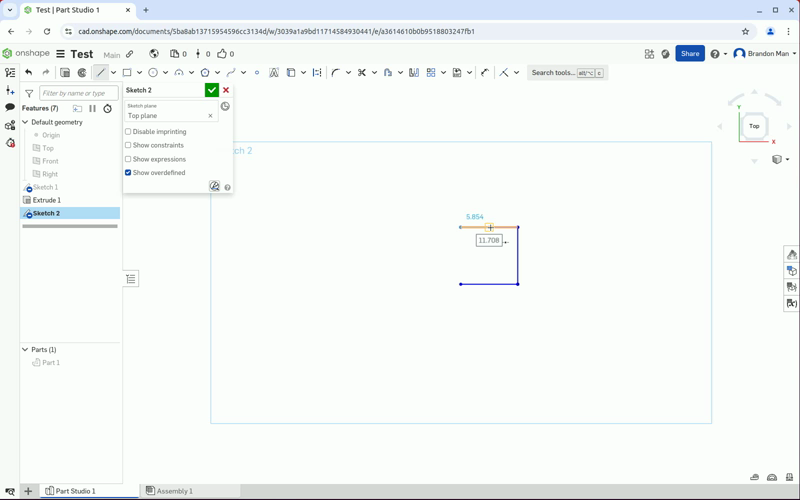
key_down(shift)
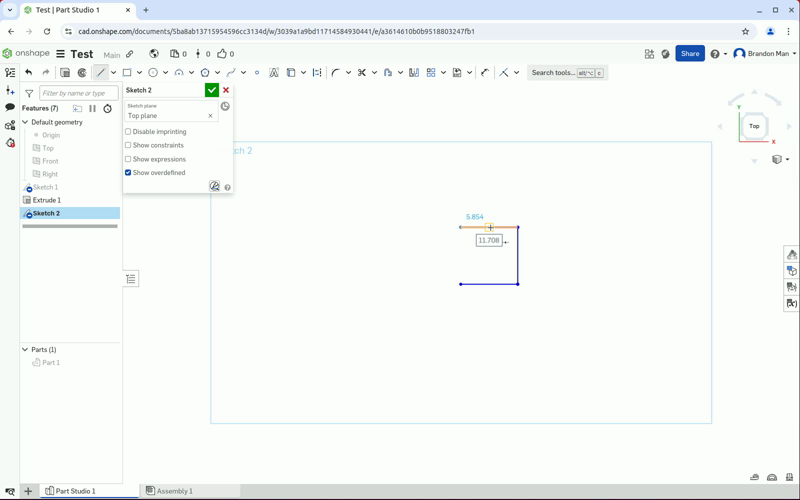
mouse_move(460, 284)
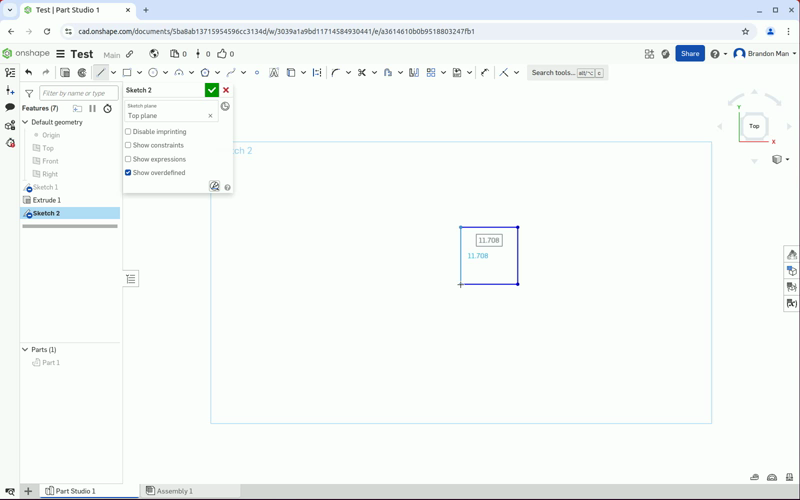
key_up(shift)
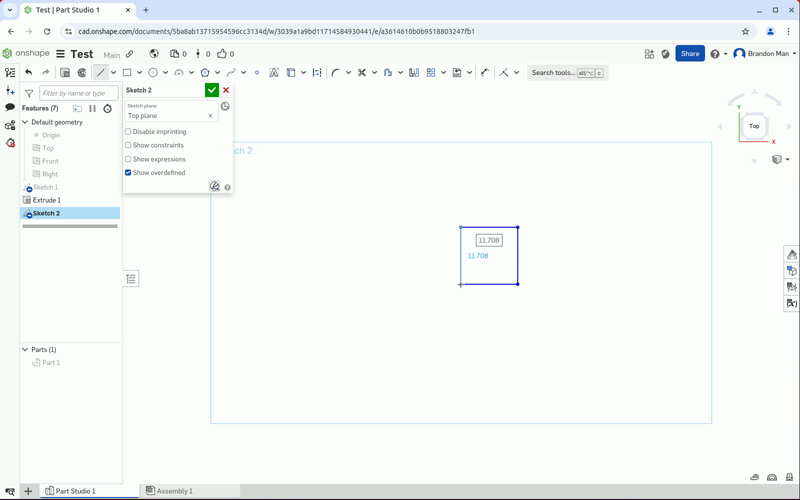
click(460, 284)
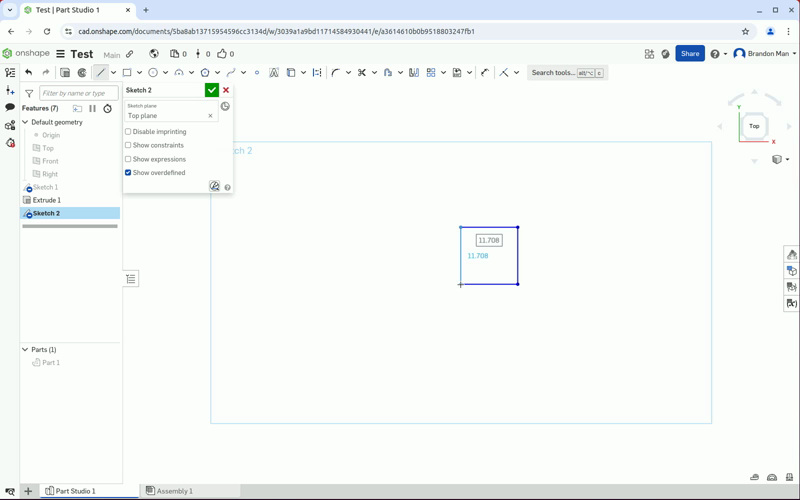
key(esc)
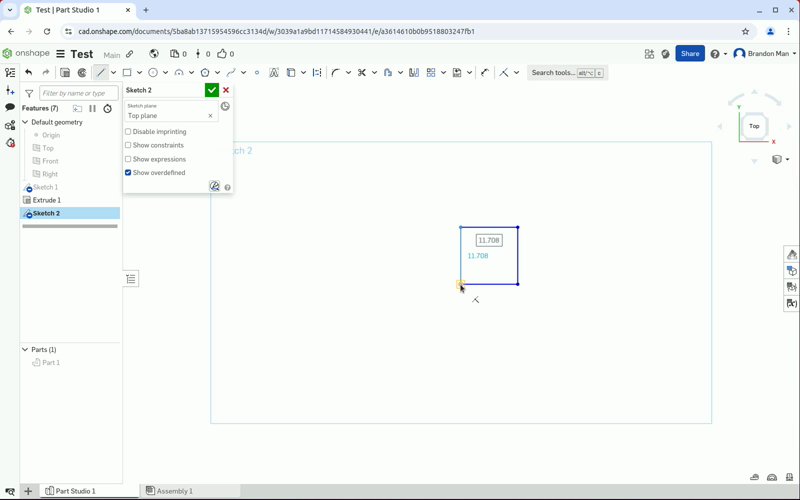
mouse_move(474, 277)
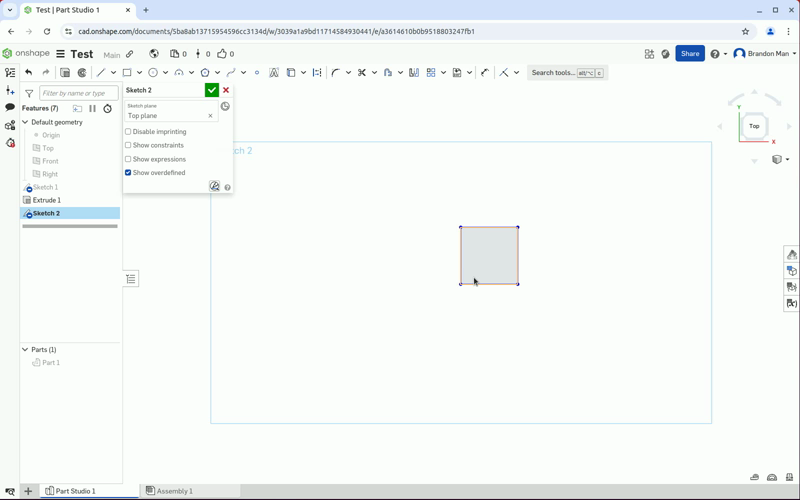
click(474, 277)
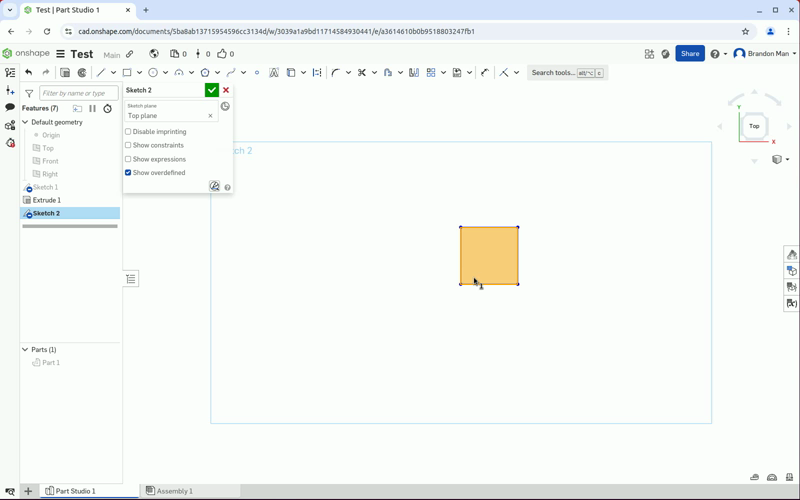
mouse_move(73, 352)
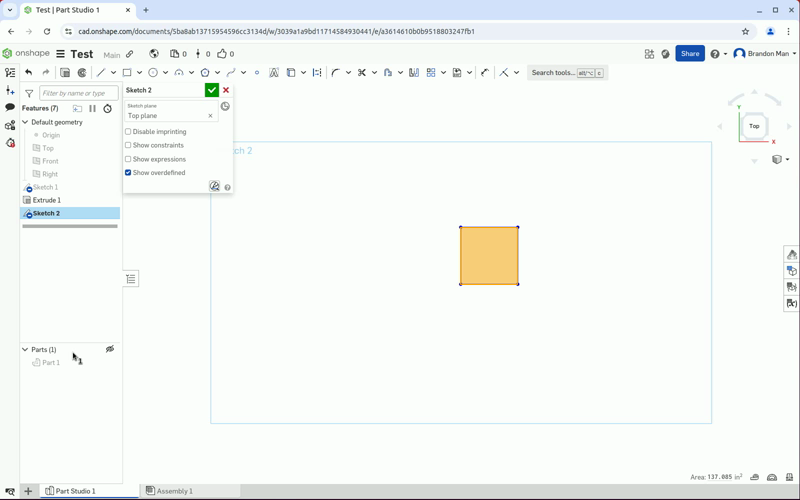
key(shift+y)
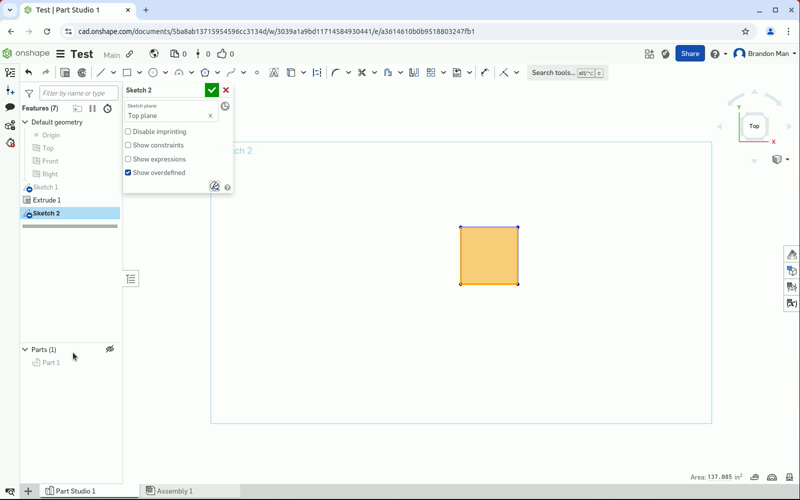
key(shift+e)
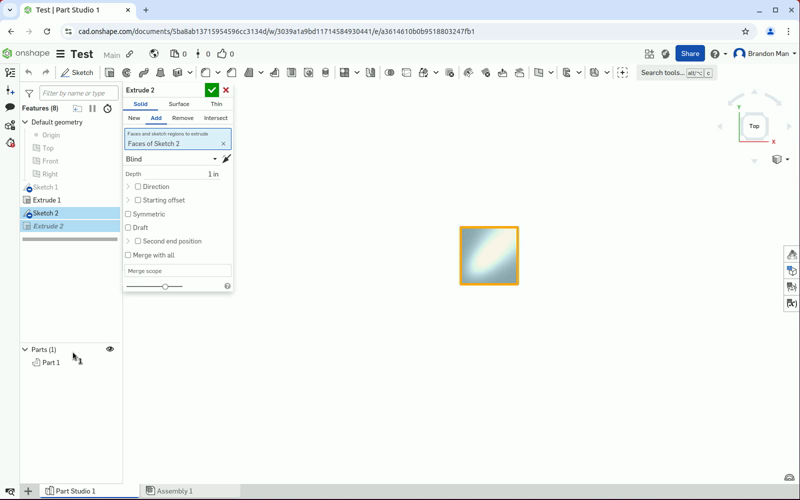
mouse_move(143, 106)
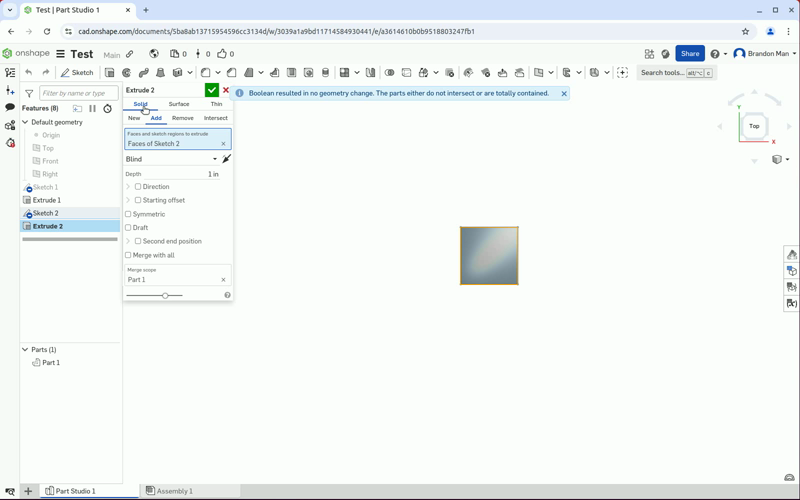
click(143, 106)
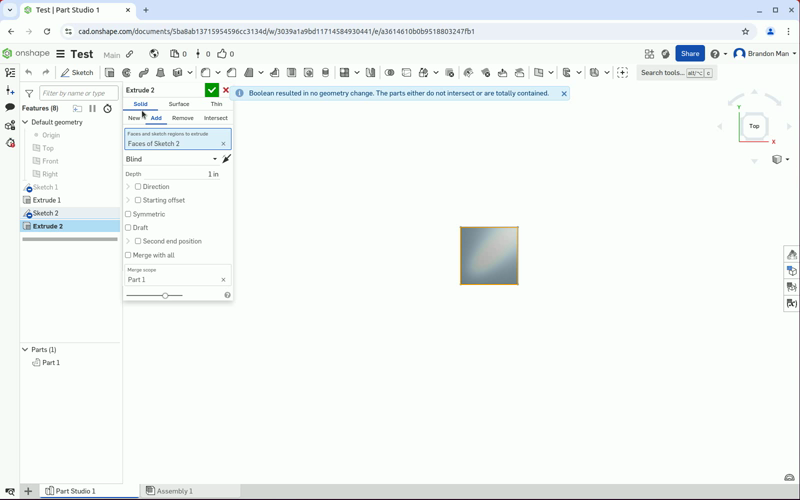
mouse_move(137, 120)
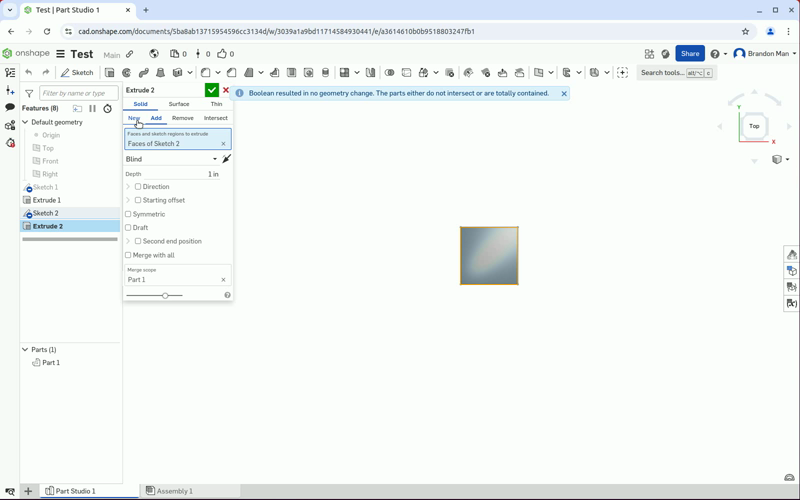
click(137, 120)
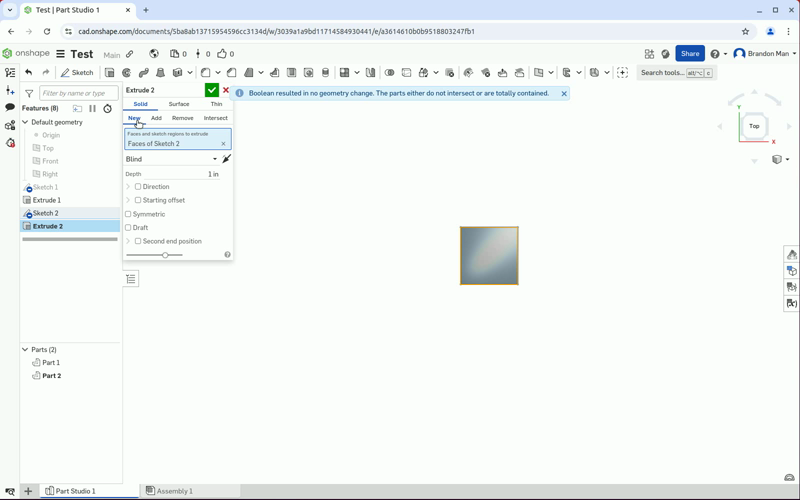
key(tab, 4)
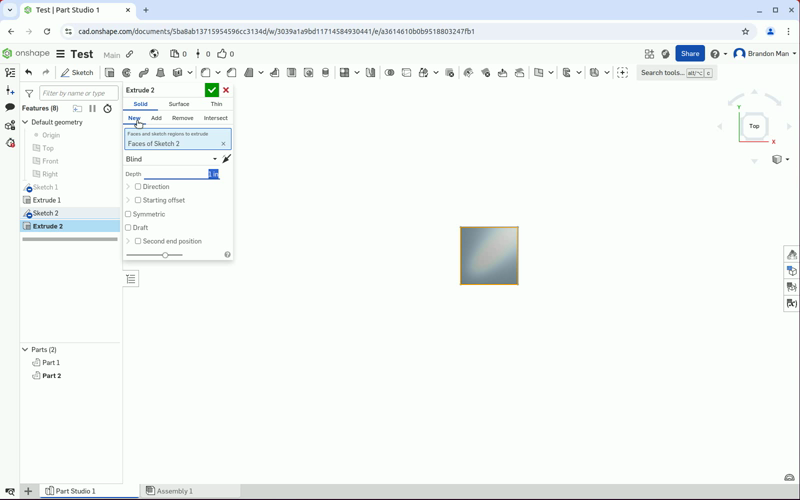
text(5.777)
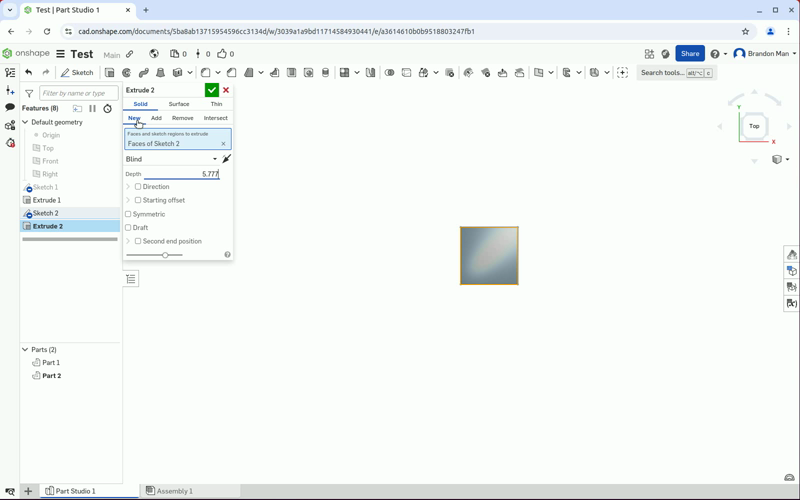
key(enter)
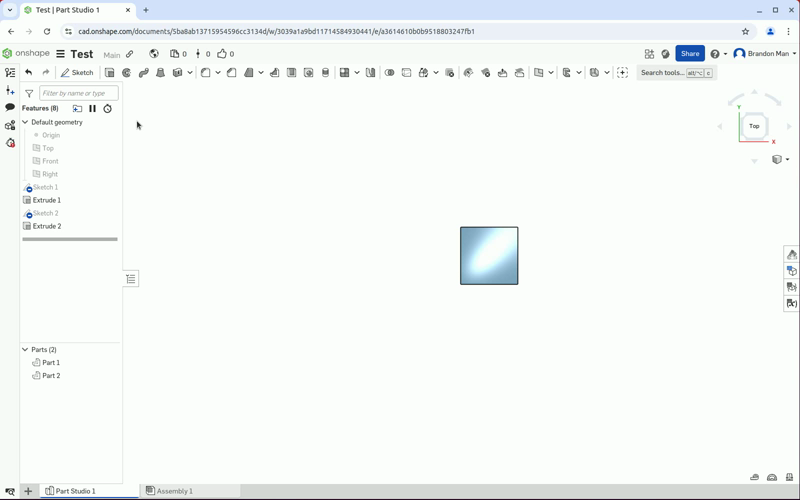
key(shift+h)
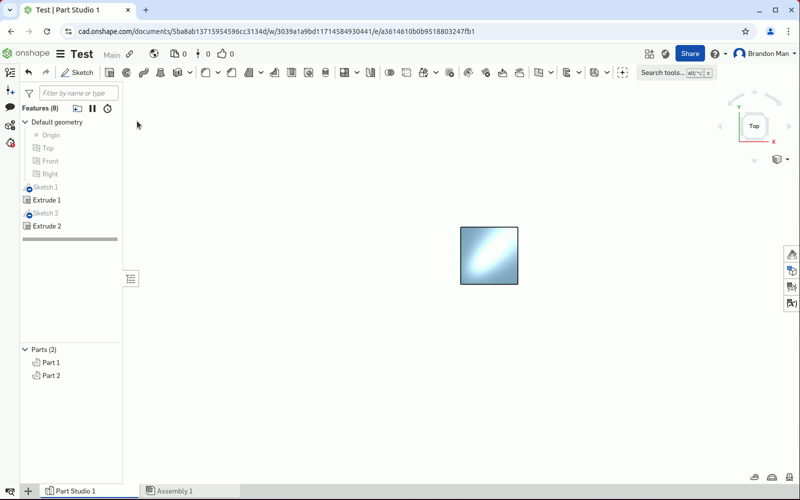
key(shift+h)
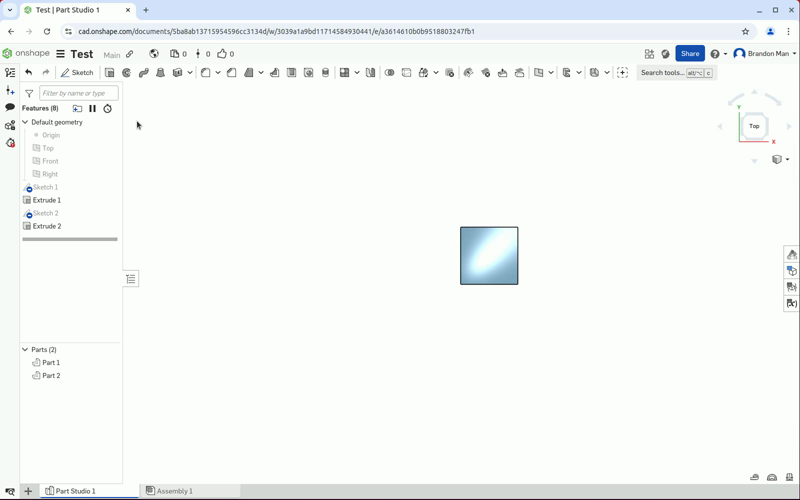
mouse_move(73, 189)
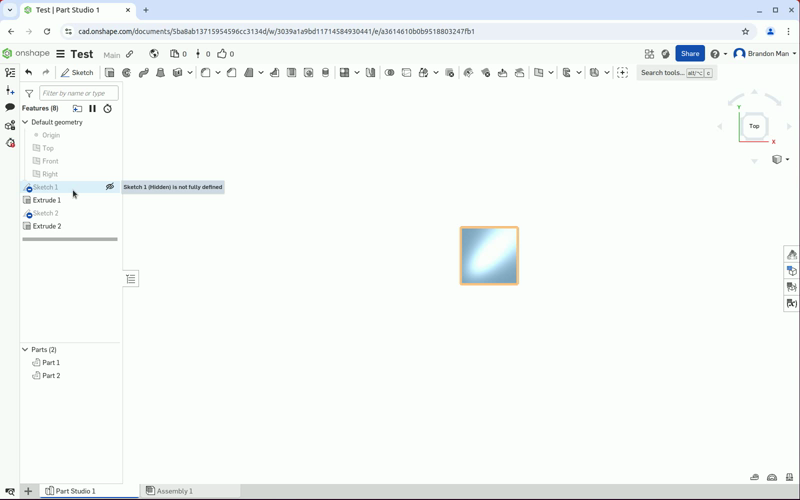
click(73, 189)
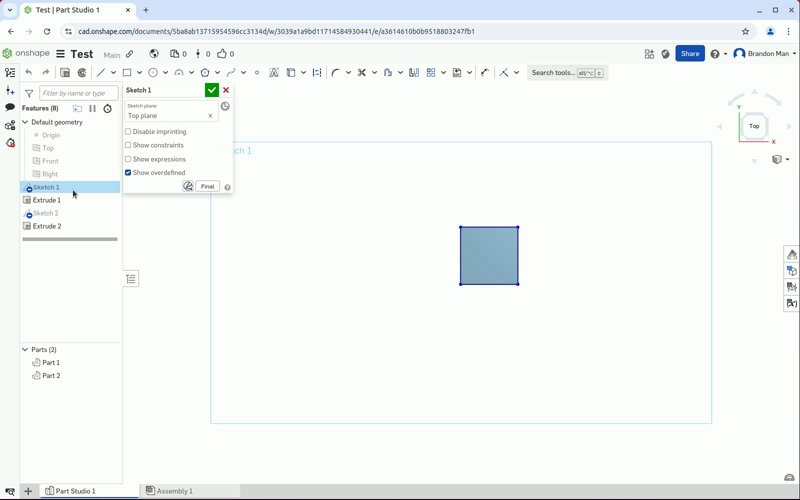
mouse_move(229, 92)
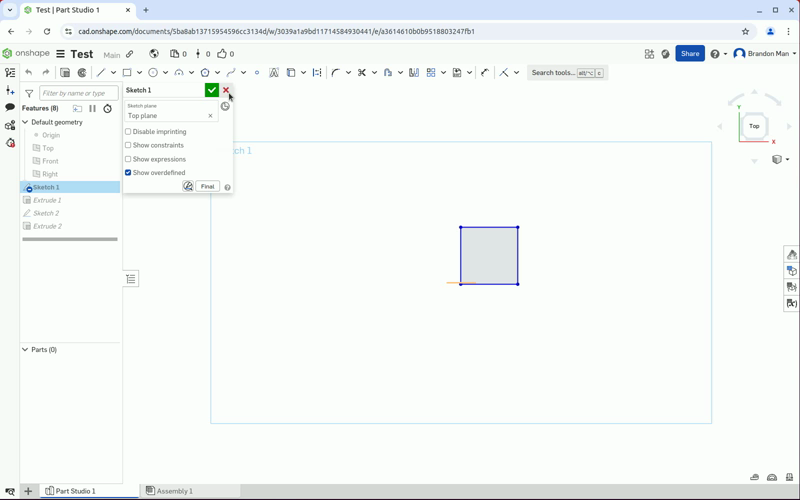
click(229, 92)
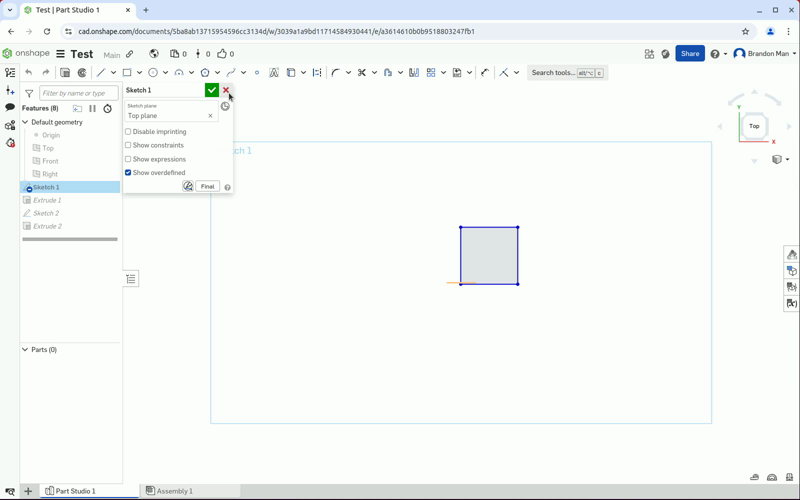
key(shift+s)
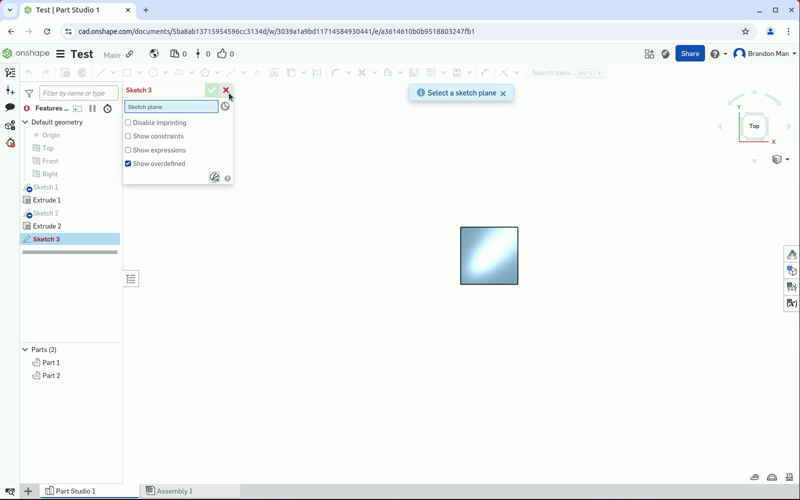
mouse_move(73, 150)
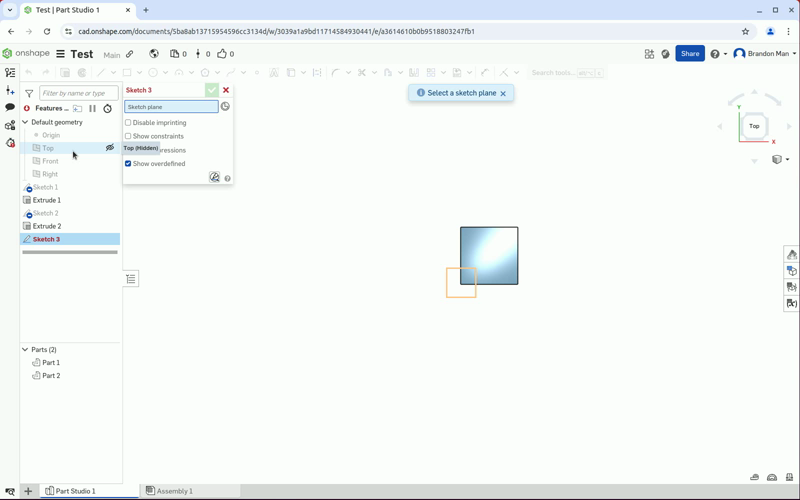
click(73, 150)
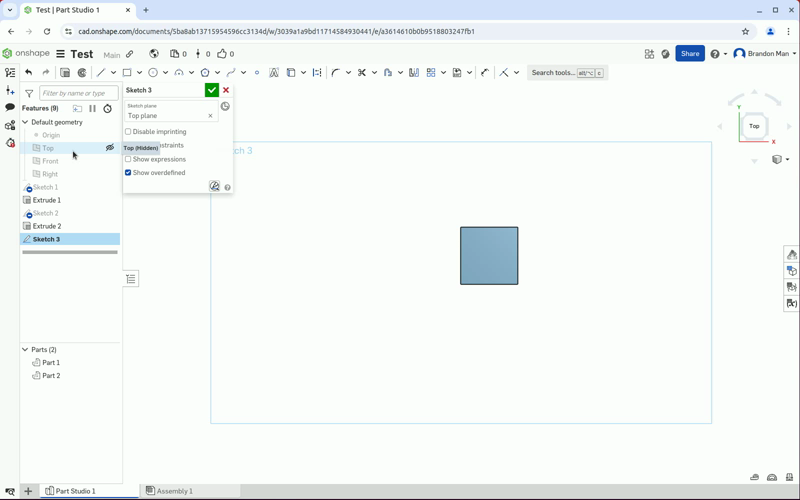
mouse_move(73, 352)
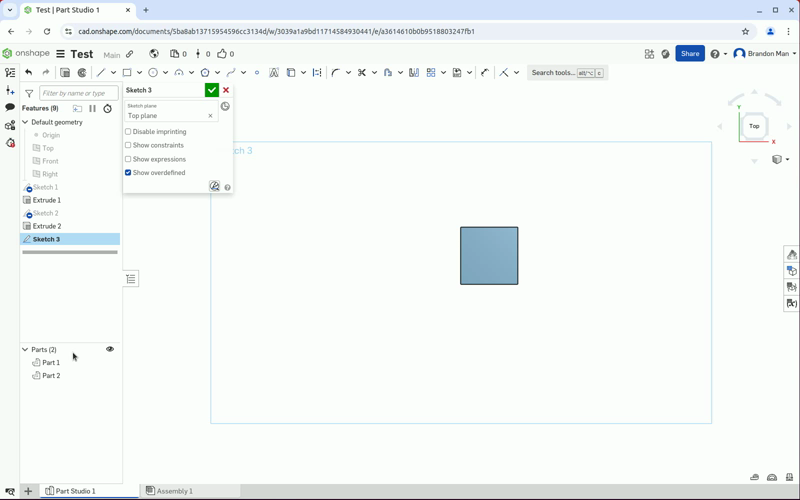
key(y)
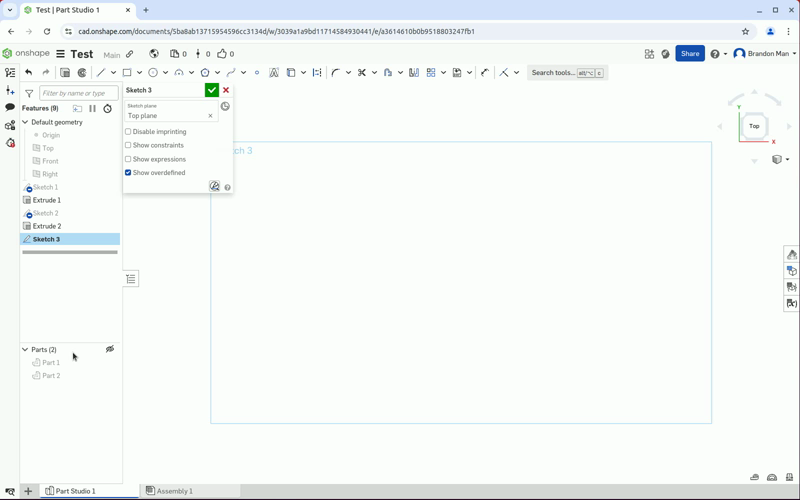
key(l)
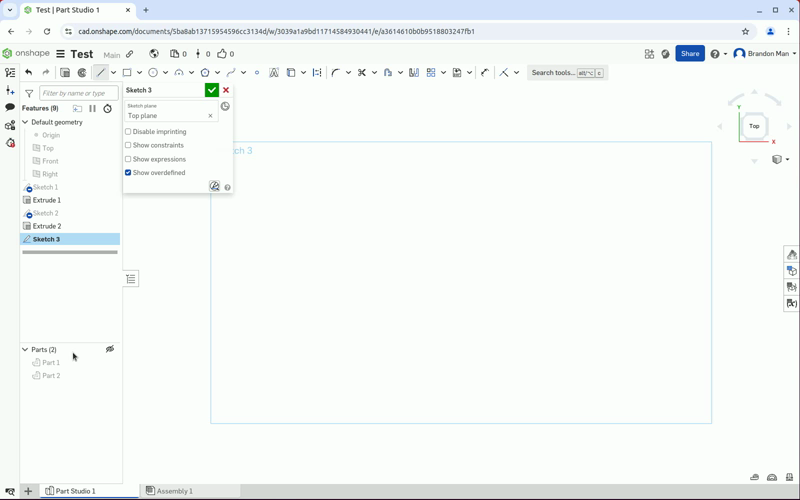
key_down(shift)
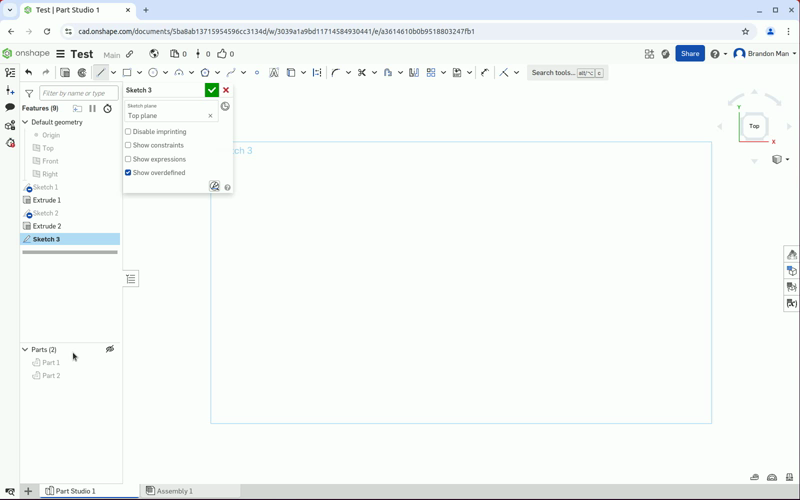
mouse_move(460, 284)
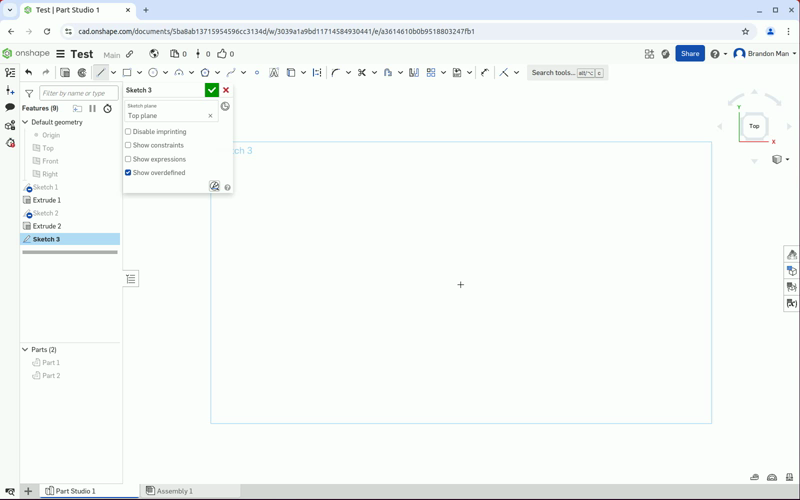
click(460, 284)
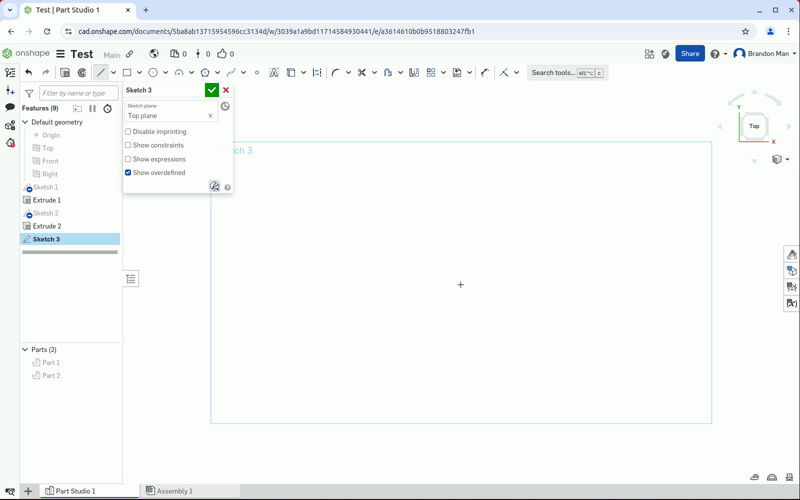
key_up(shift)
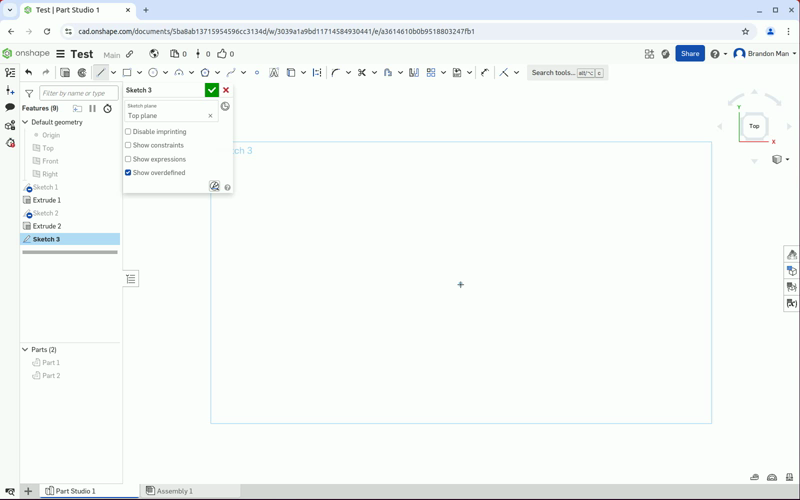
key_down(shift)
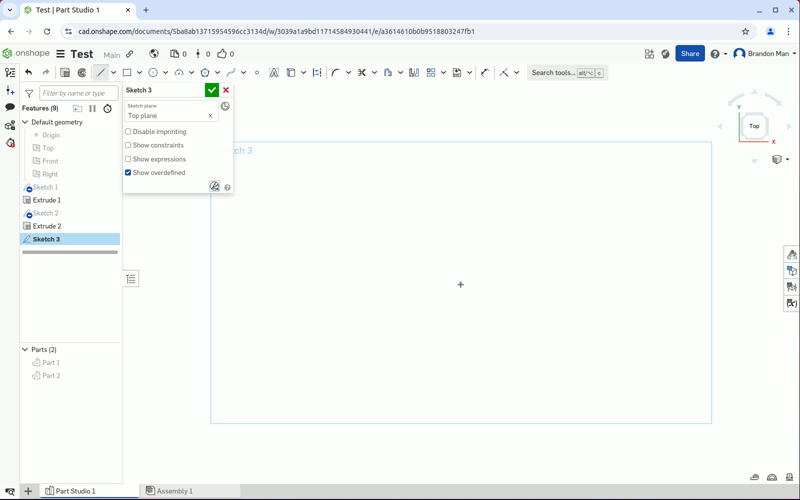
mouse_move(573, 340)
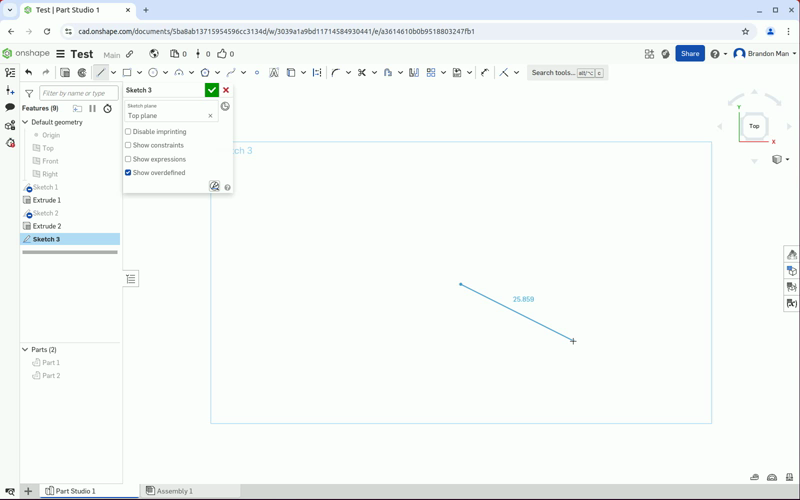
click(573, 340)
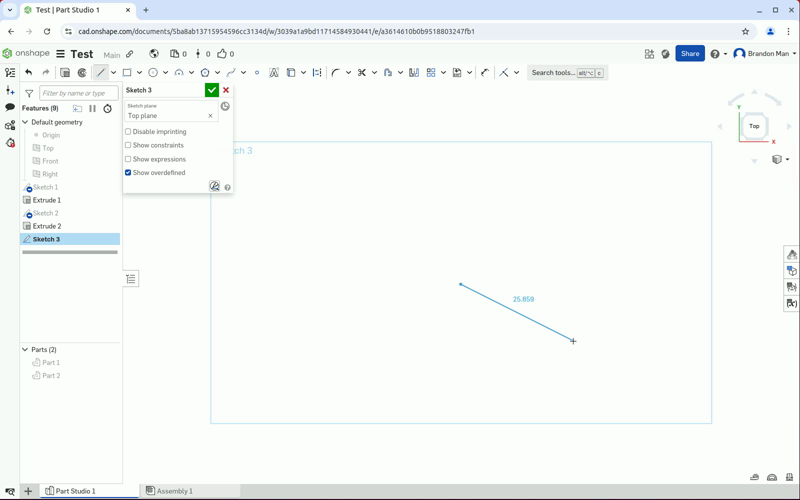
key_up(shift)
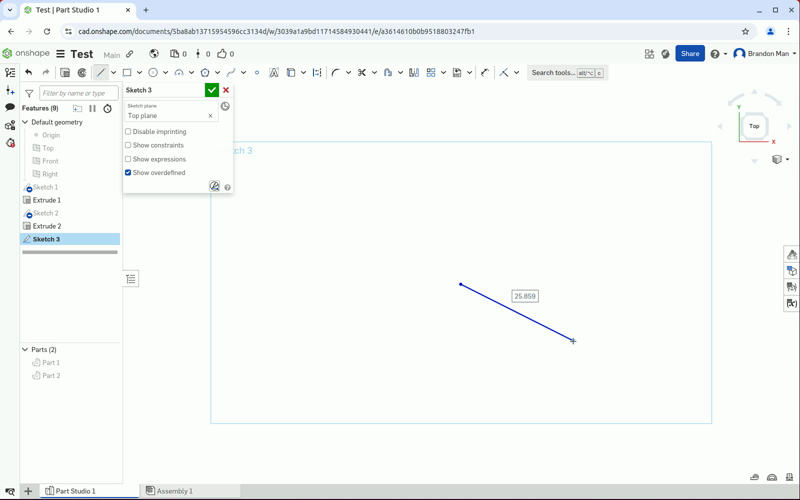
key_down(shift)
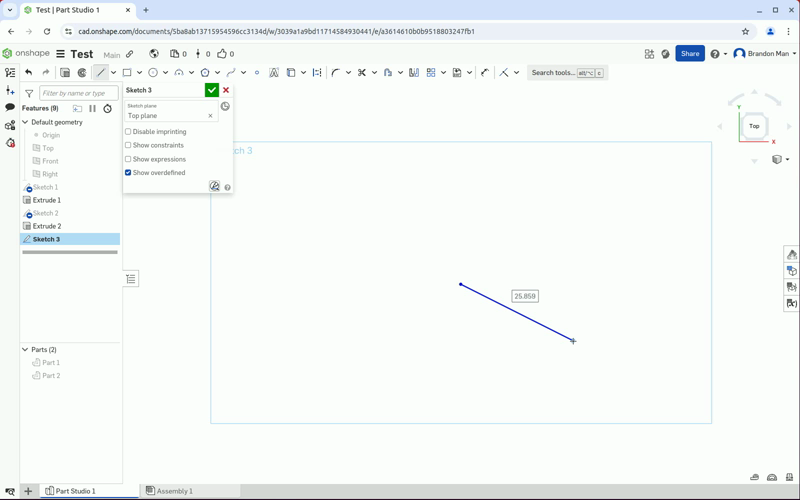
mouse_move(573, 227)
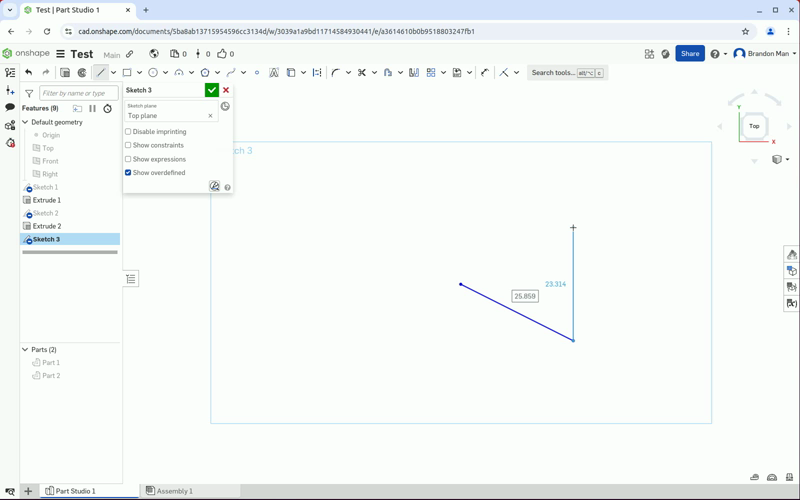
click(573, 227)
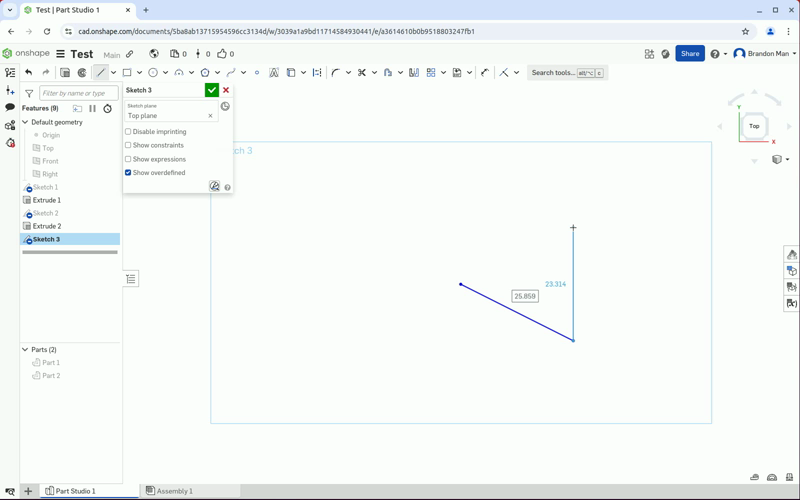
key_up(shift)
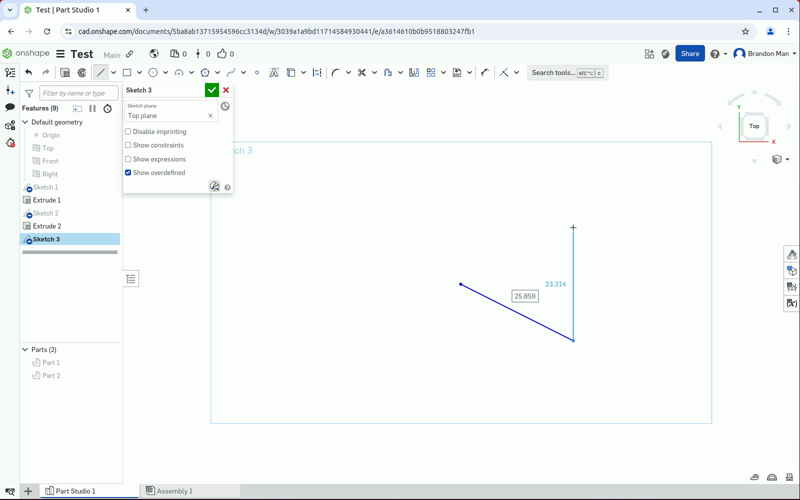
key_down(shift)
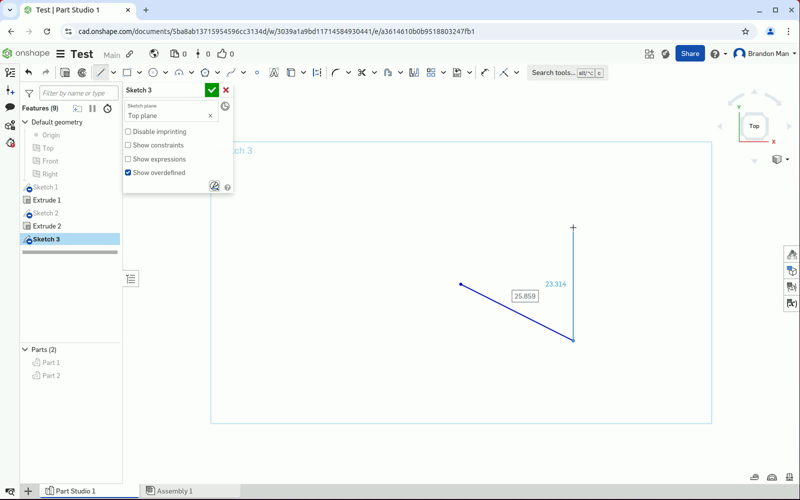
mouse_move(589, 227)
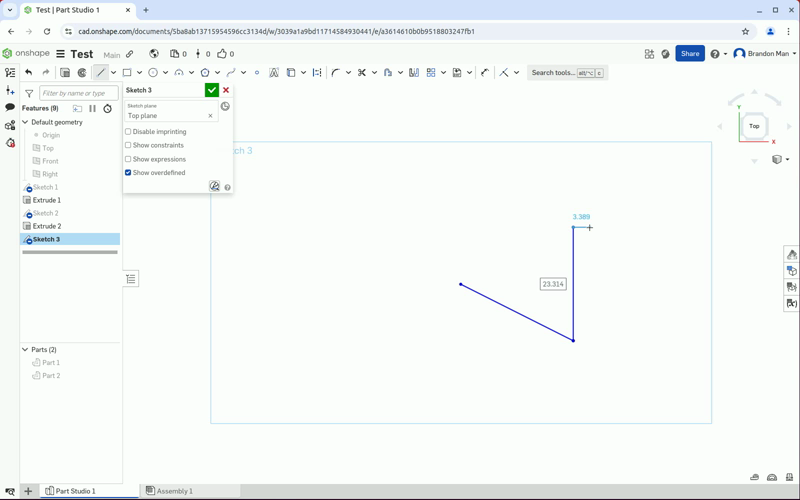
mouse_move(517, 227)
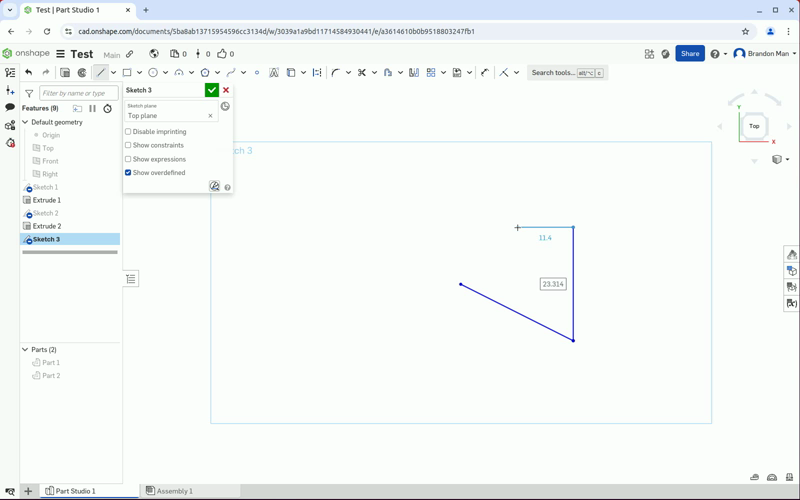
click(517, 227)
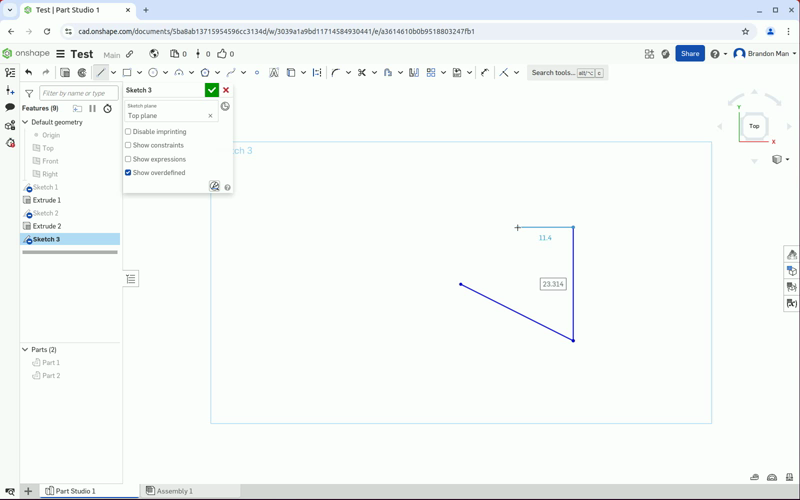
key_up(shift)
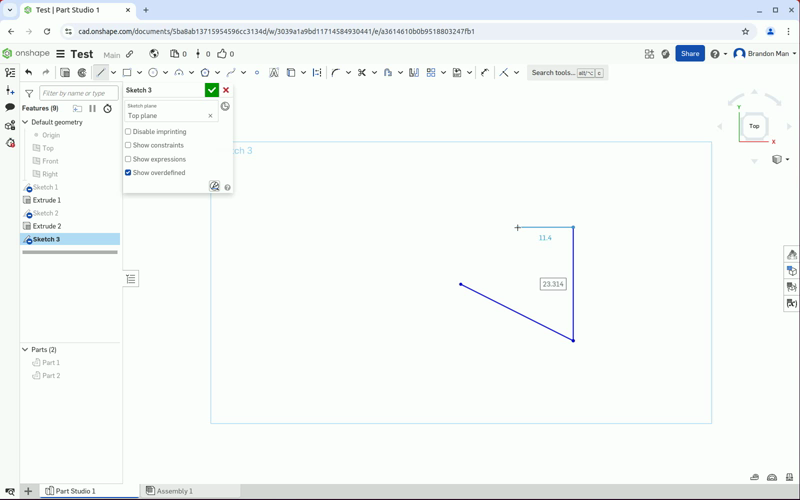
key_down(shift)
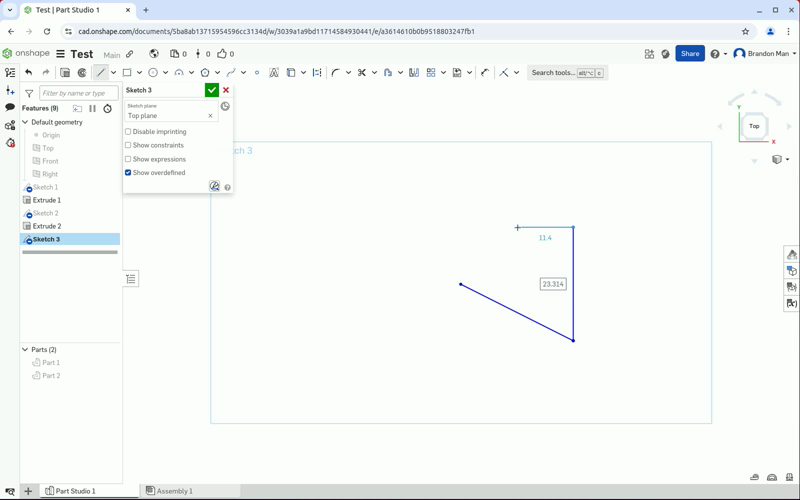
mouse_move(547, 227)
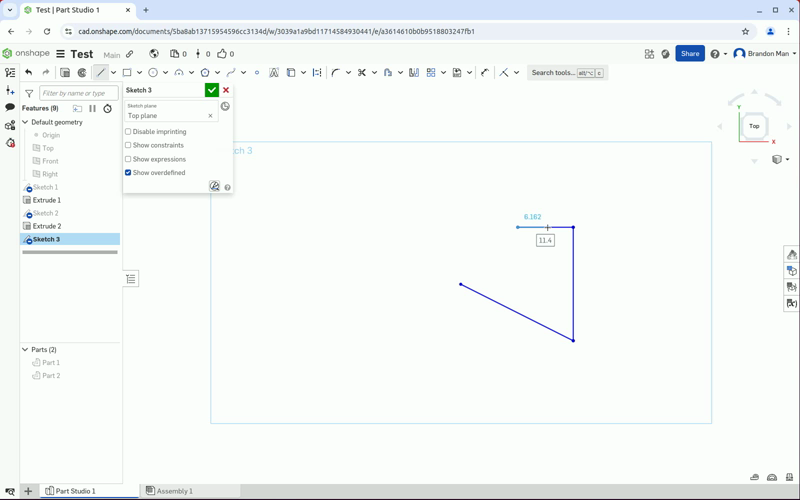
mouse_move(517, 284)
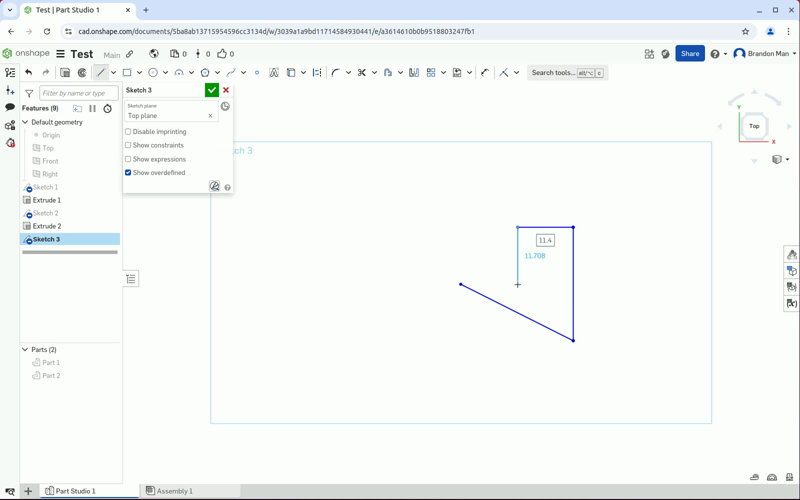
click(517, 284)
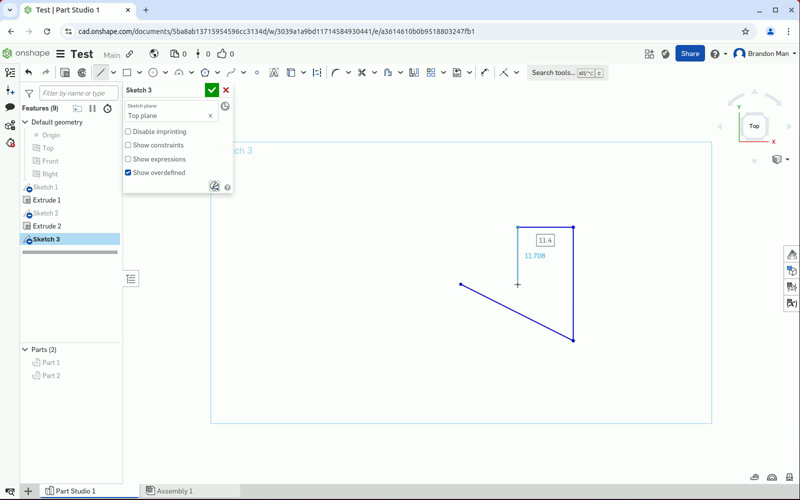
key_up(shift)
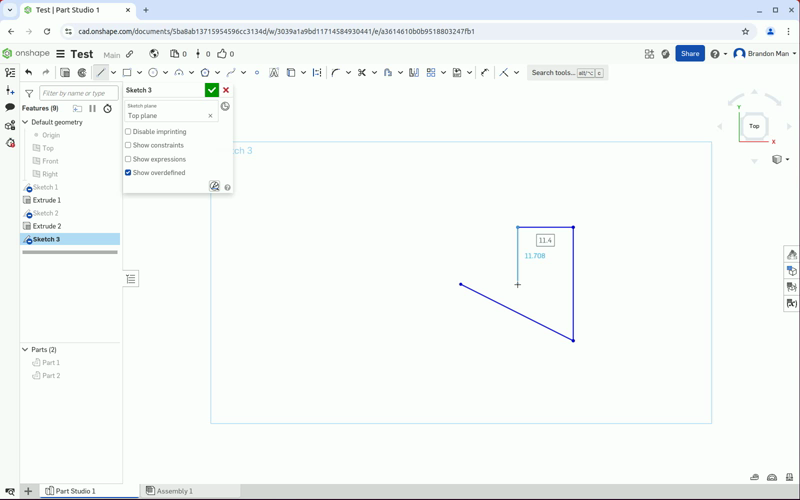
mouse_move(547, 284)
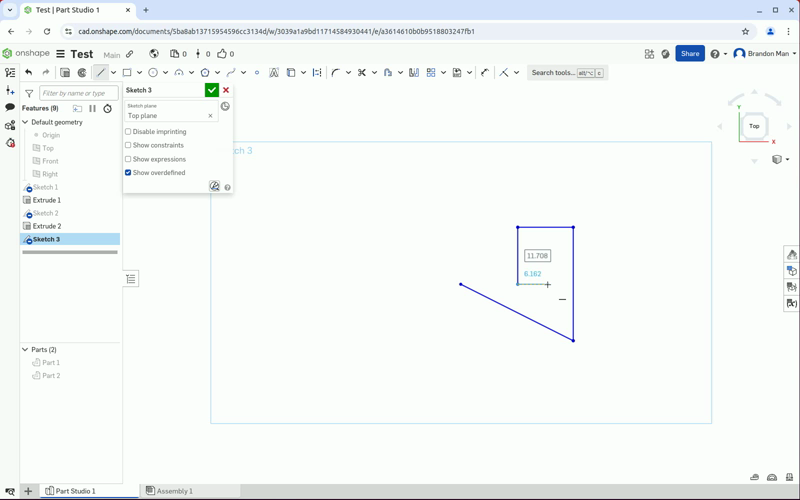
key_down(shift)
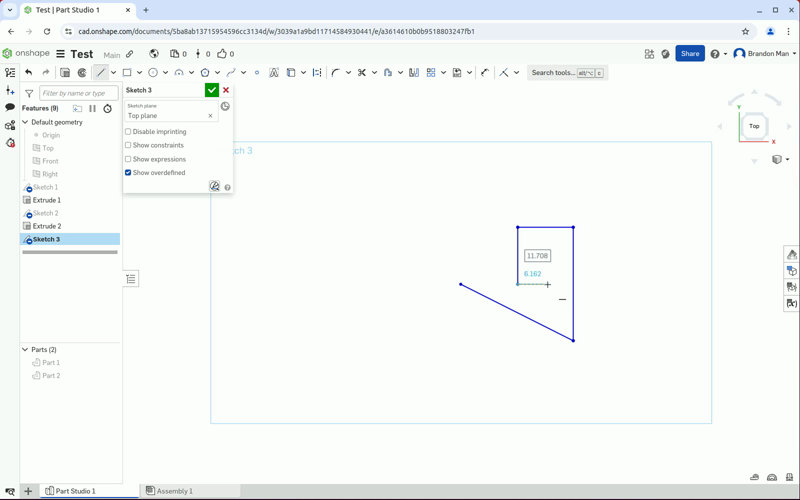
mouse_move(460, 284)
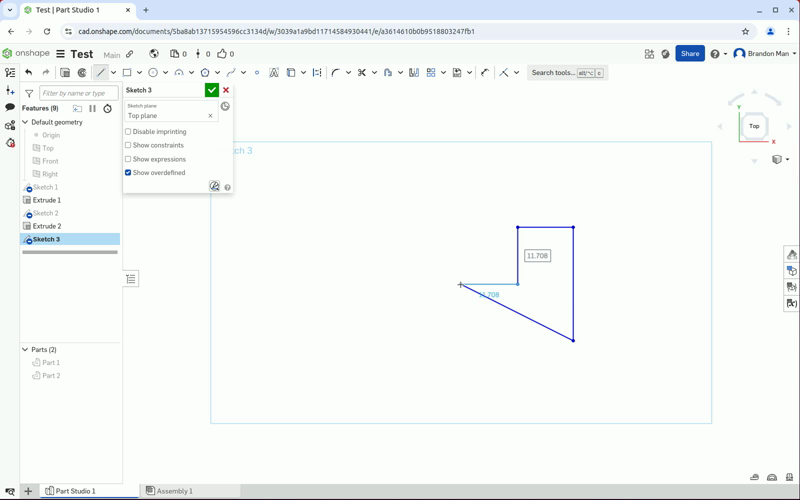
key_up(shift)
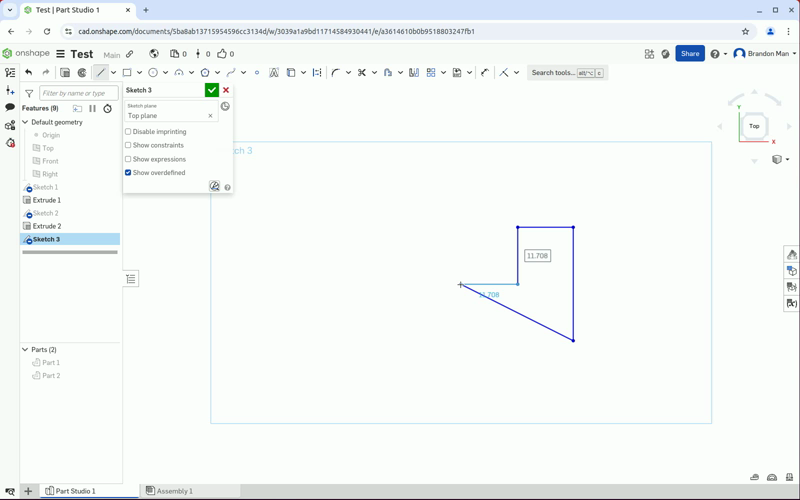
click(460, 284)
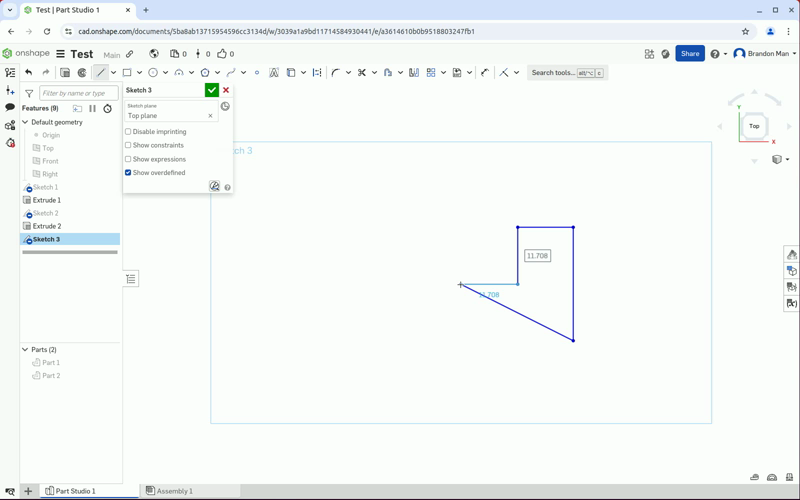
key(esc)
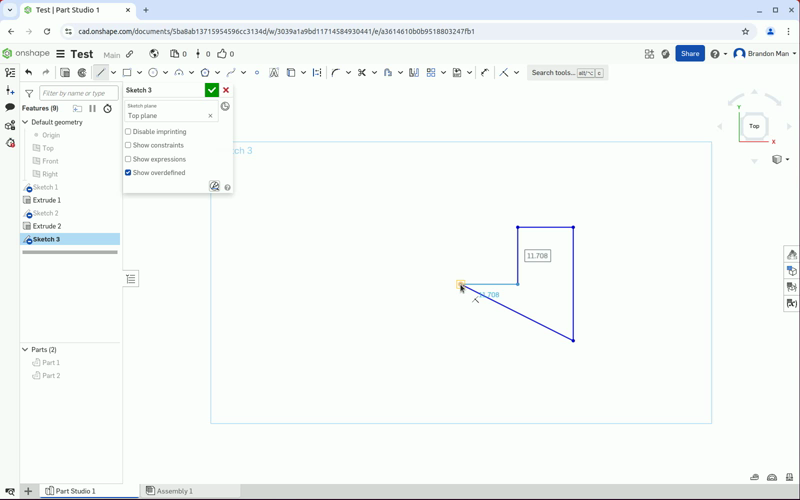
mouse_move(557, 288)
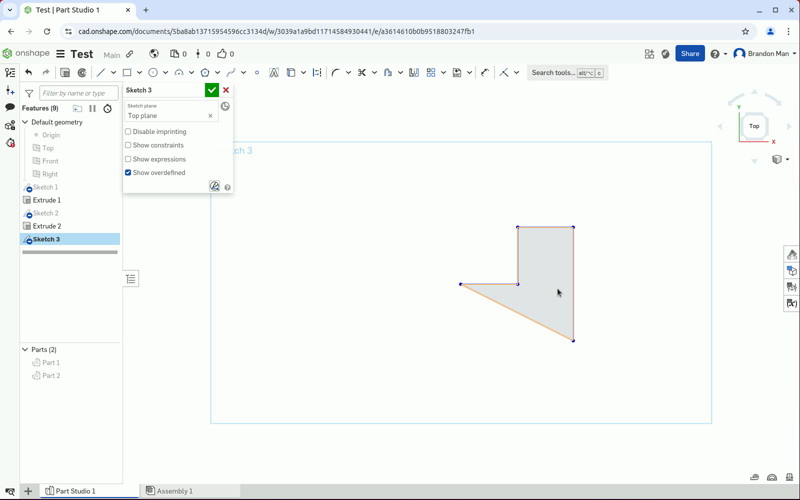
click(557, 288)
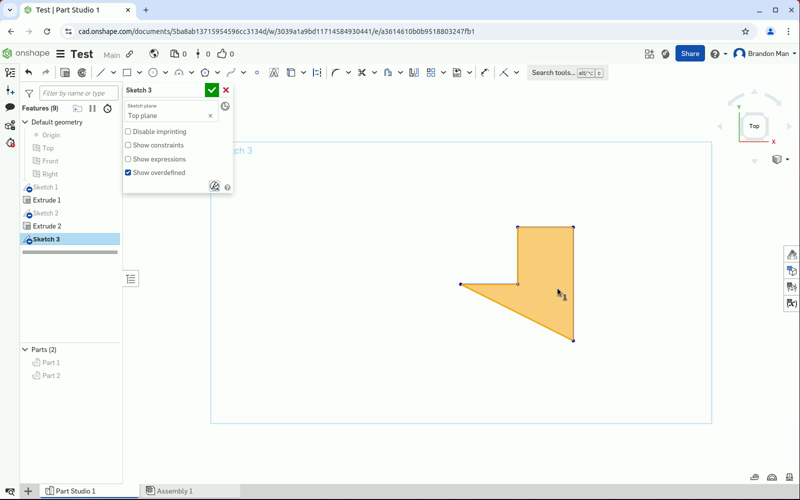
mouse_move(73, 352)
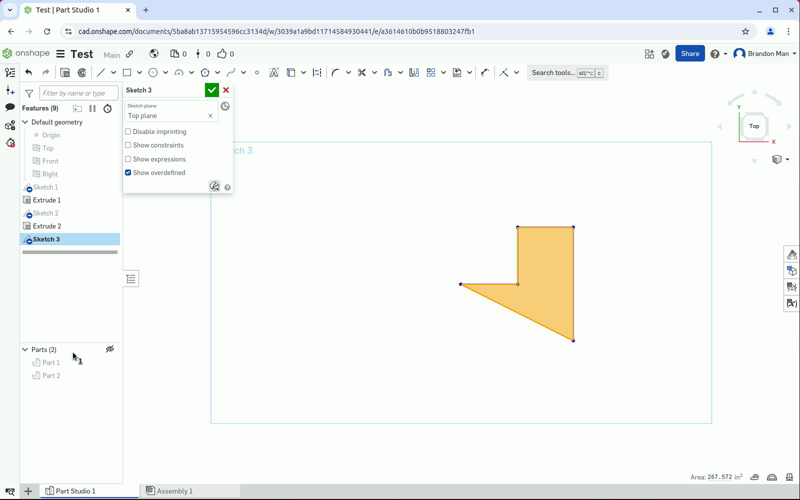
key(shift+y)
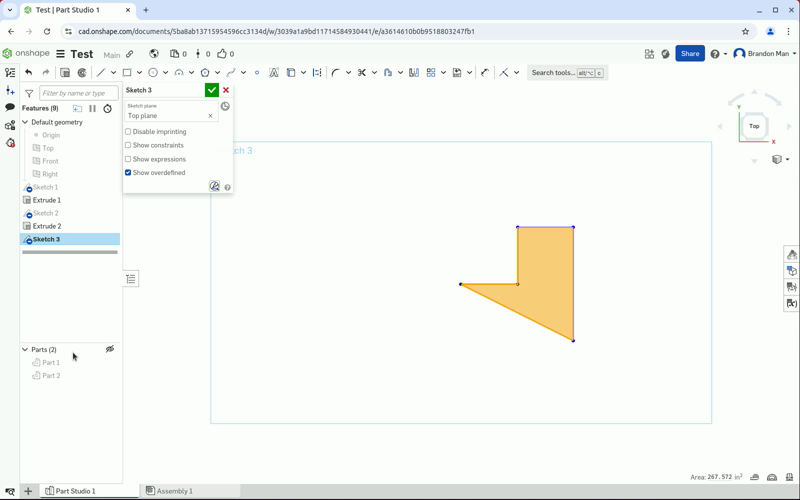
key(shift+e)
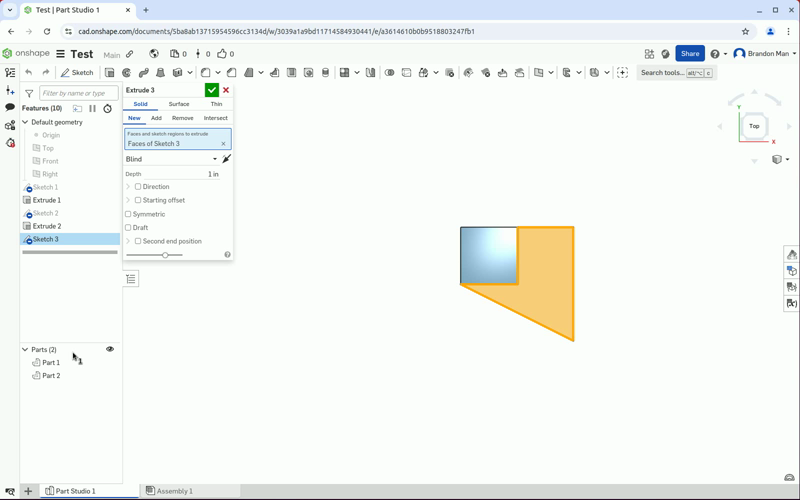
mouse_move(143, 106)
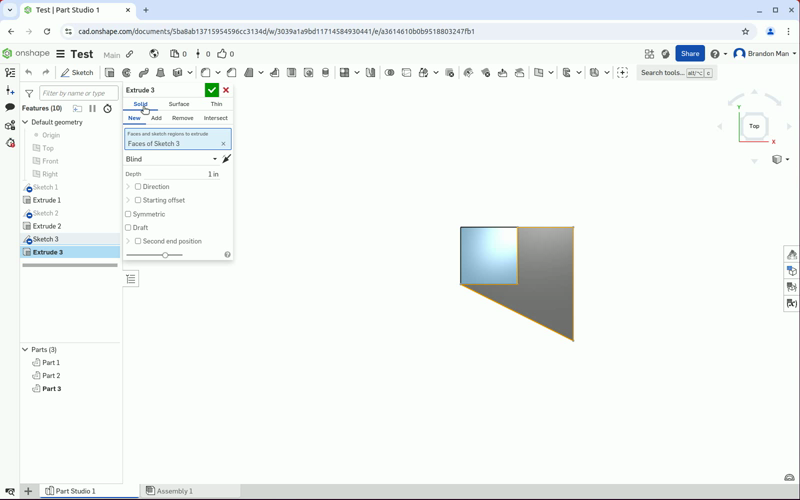
click(143, 106)
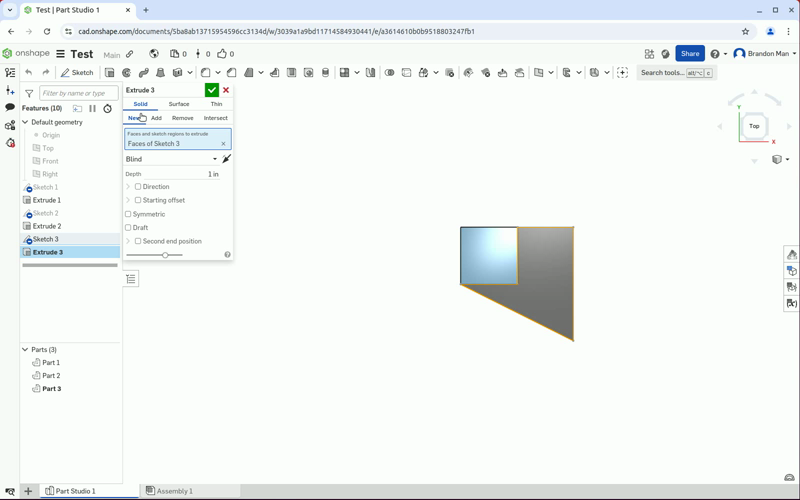
mouse_move(137, 120)
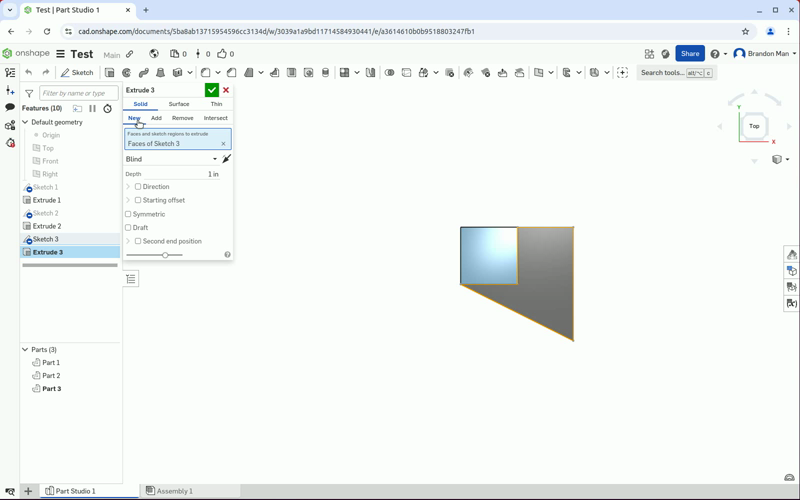
click(137, 120)
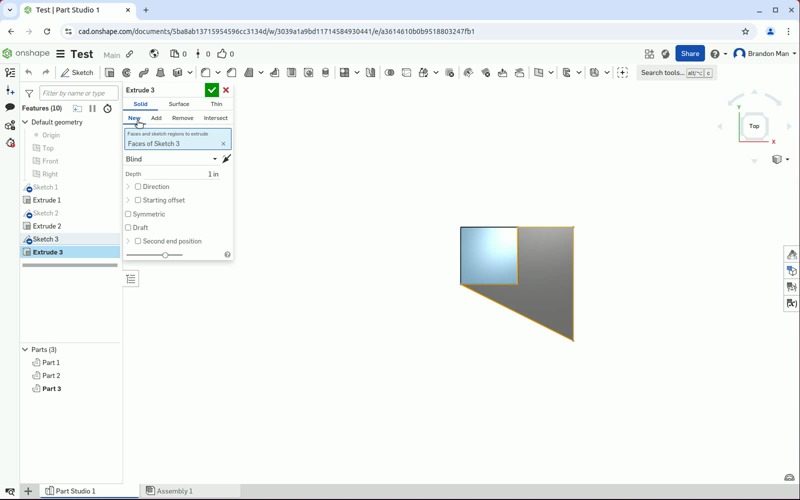
key(tab, 4)
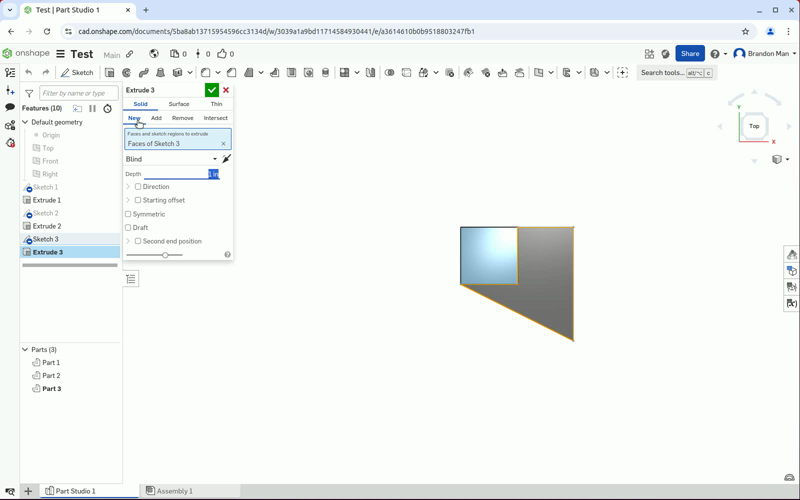
text(5.777)
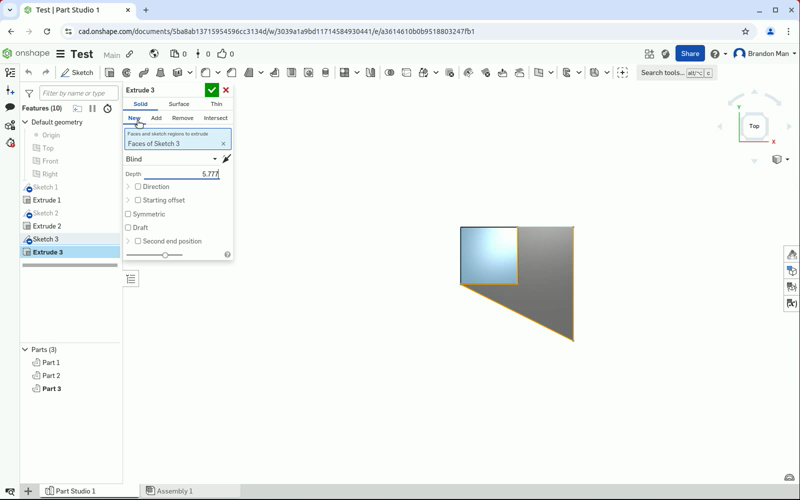
key(enter)
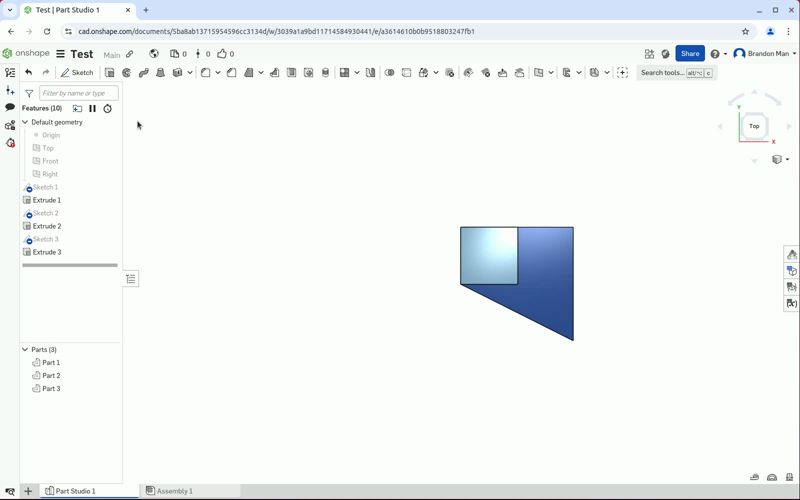
key(shift+h)
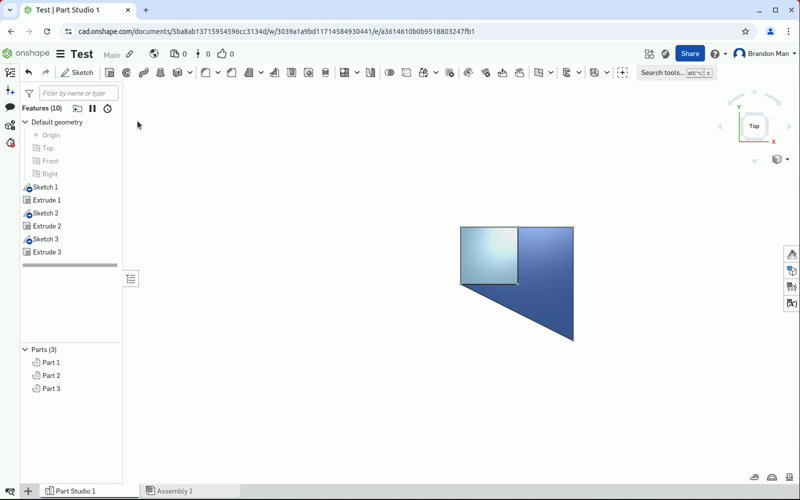
key(shift+h)
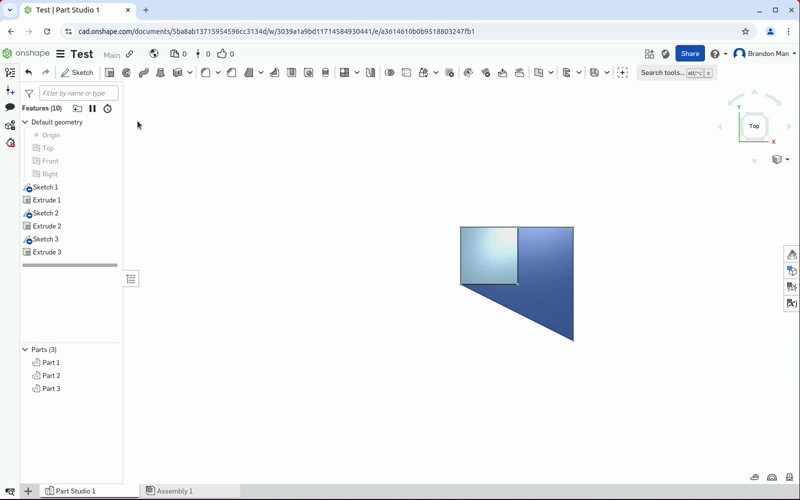
key(shift+7)
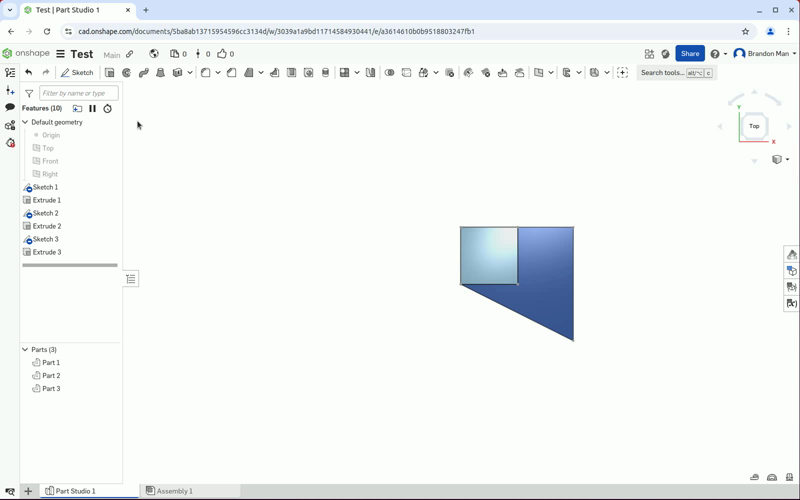
key(up, 3)
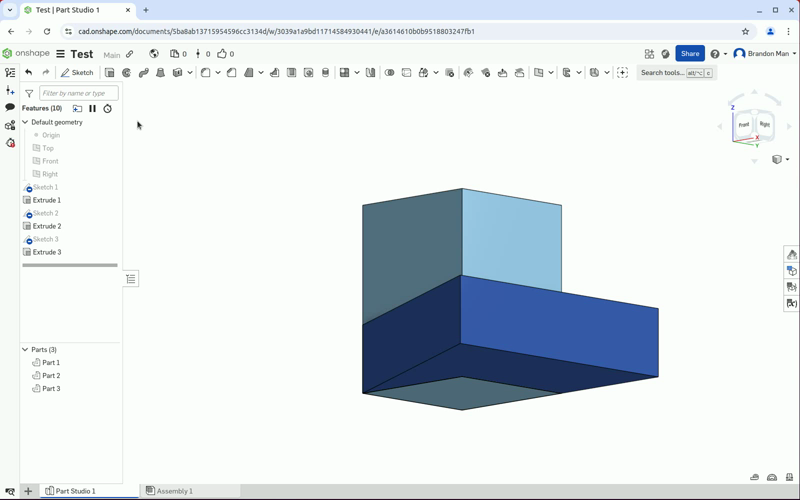
key(left, 3)
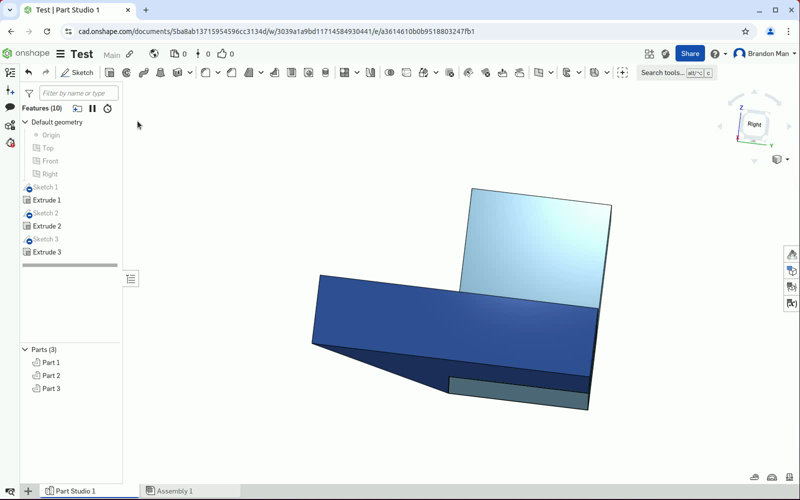
key(right, 3)
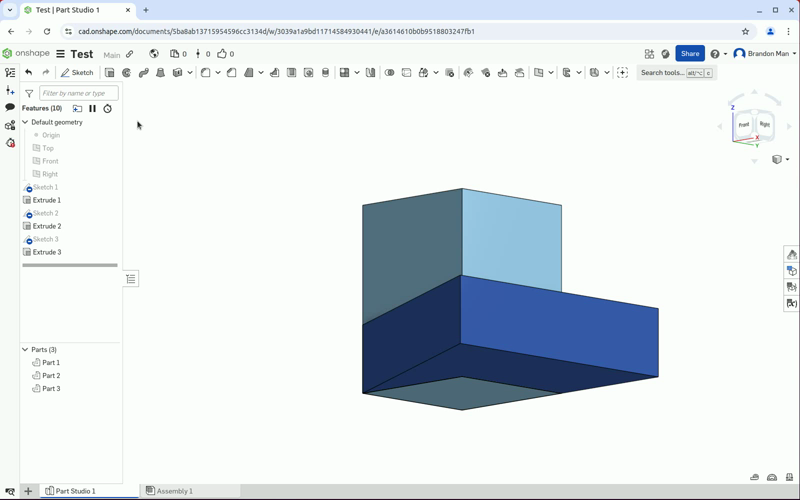
key(down, 3)
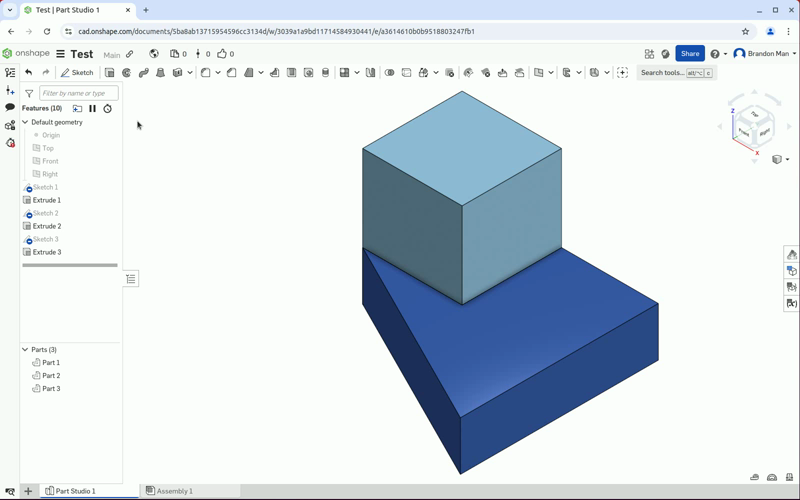
mouse_move(73, 189)
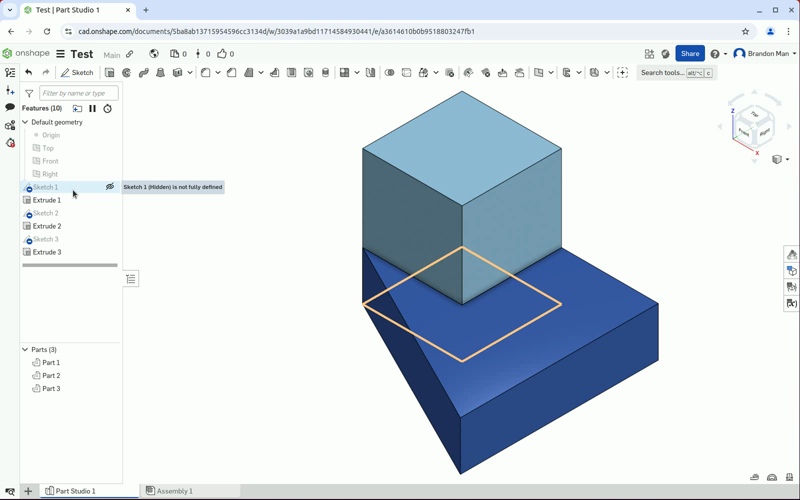
click(73, 189)